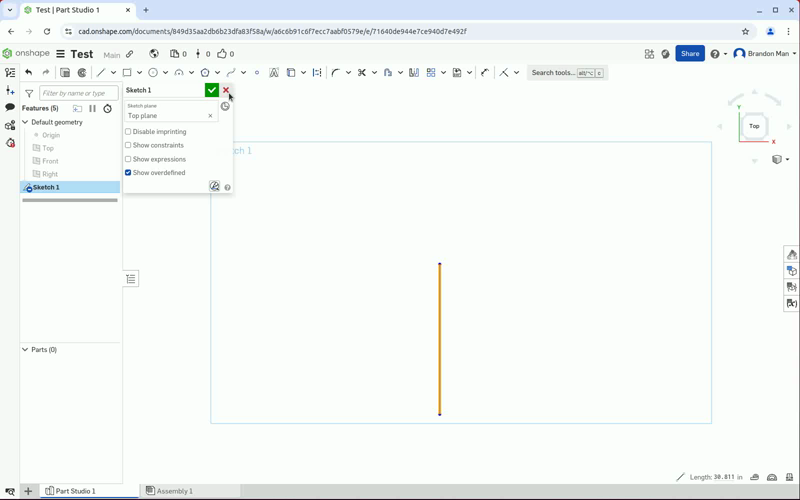
key(shift+h)
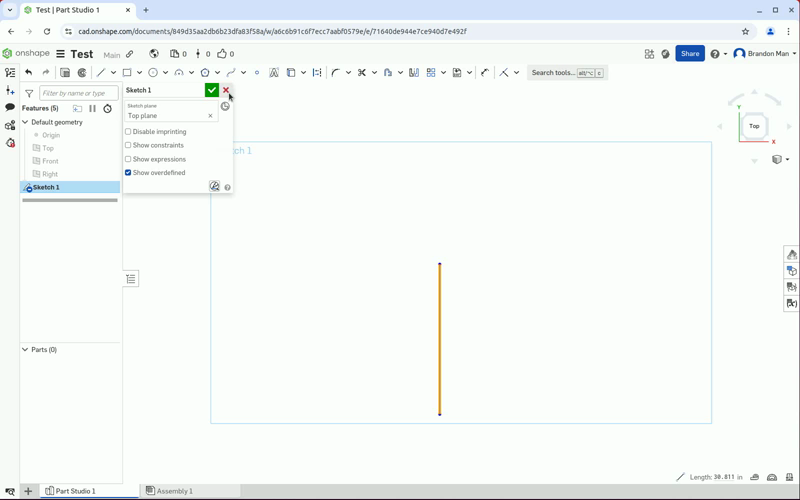
key(shift+s)
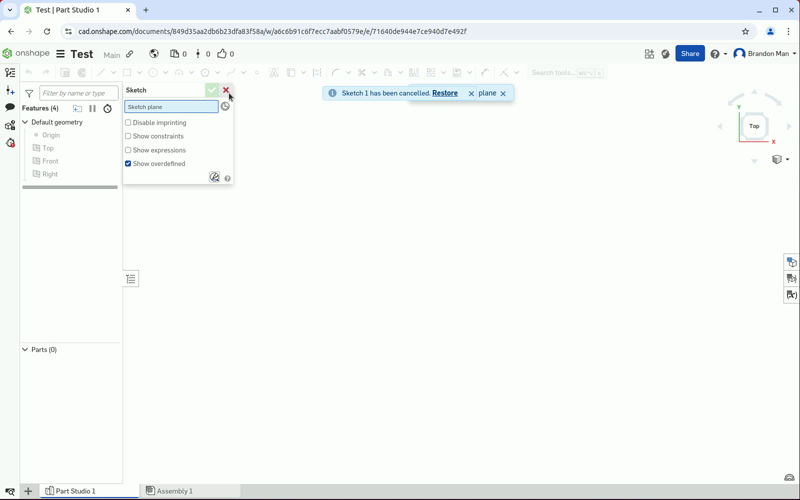
mouse_move(73, 150)
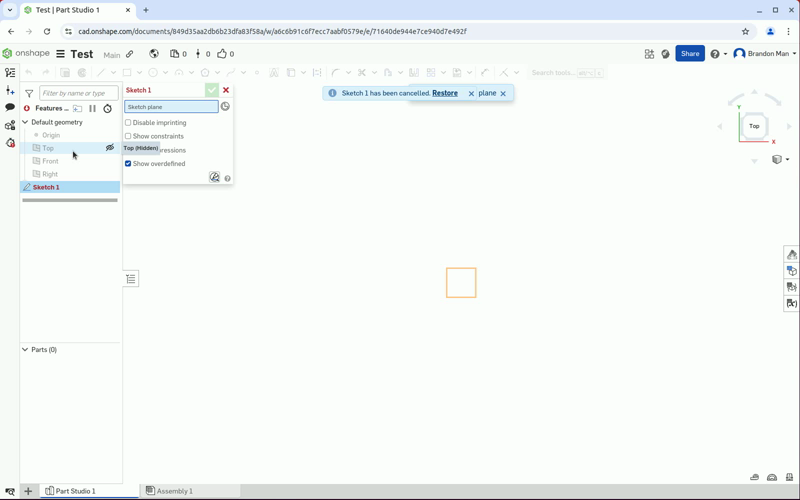
click(73, 150)
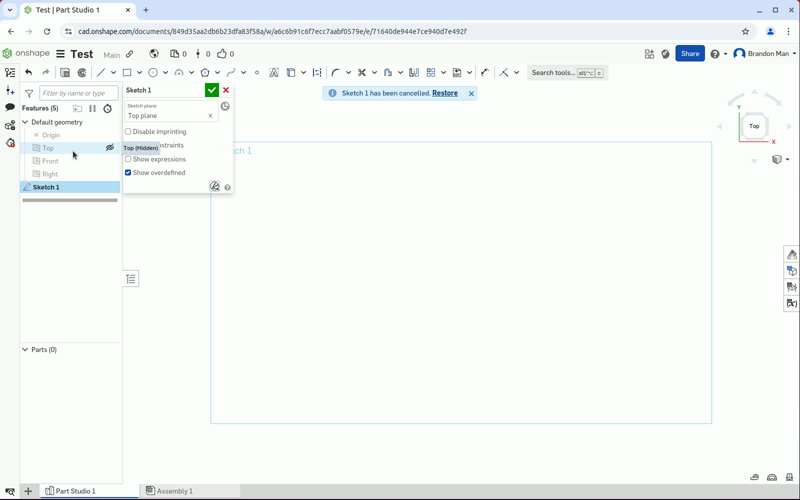
mouse_move(73, 352)
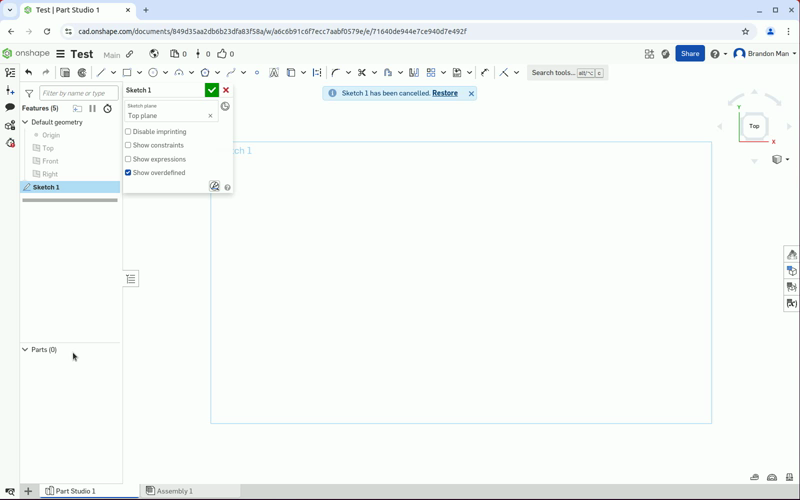
key(y)
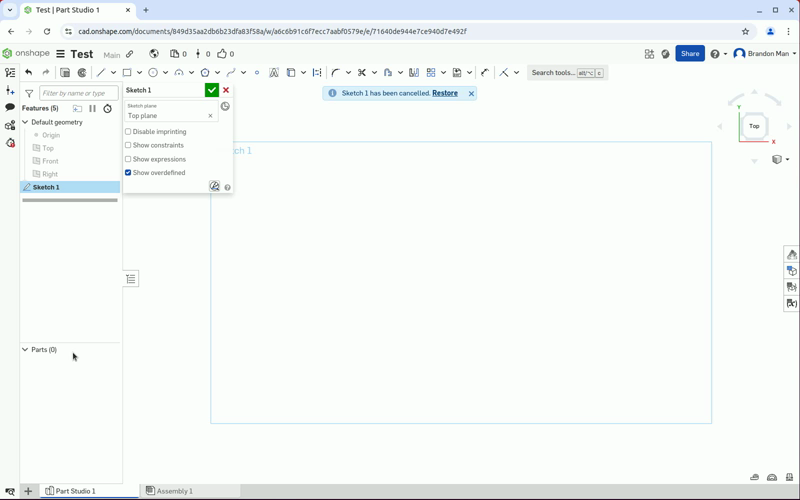
key(l)
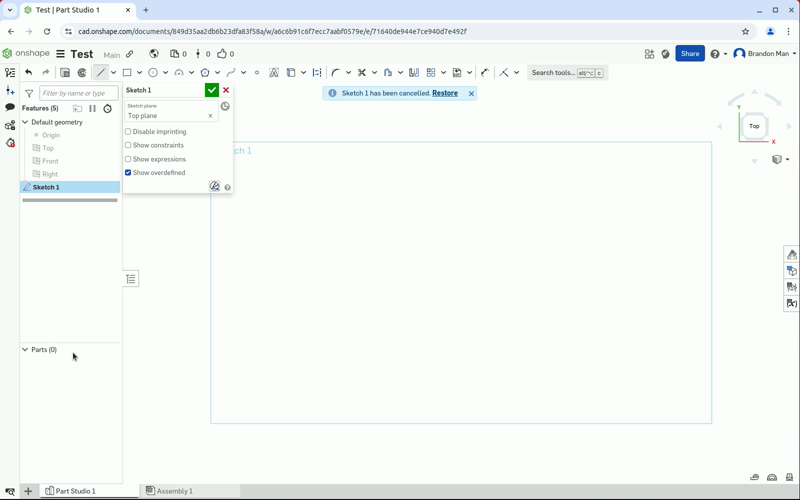
key_down(shift)
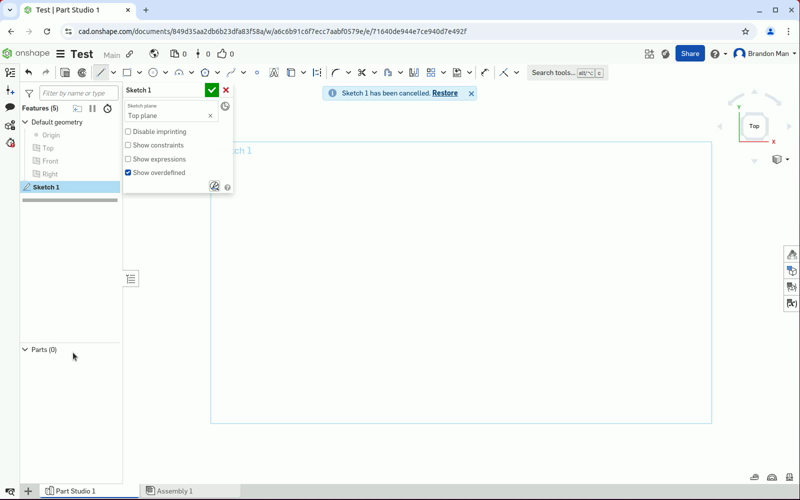
mouse_move(368, 353)
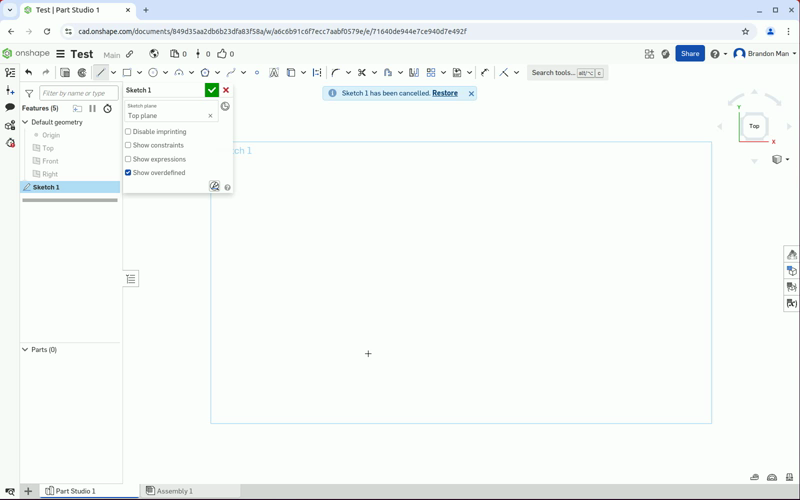
click(368, 353)
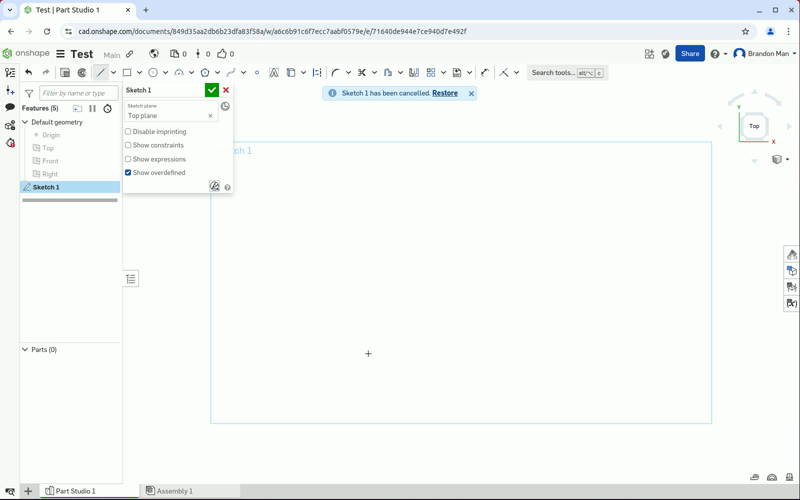
key_up(shift)
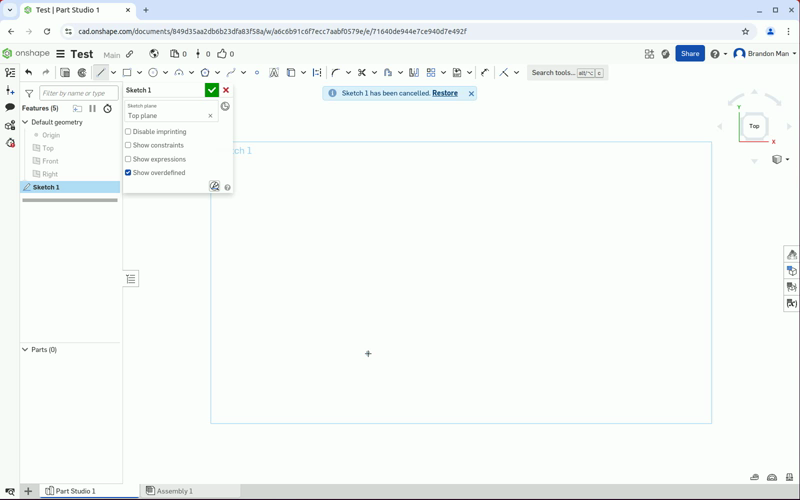
key_down(shift)
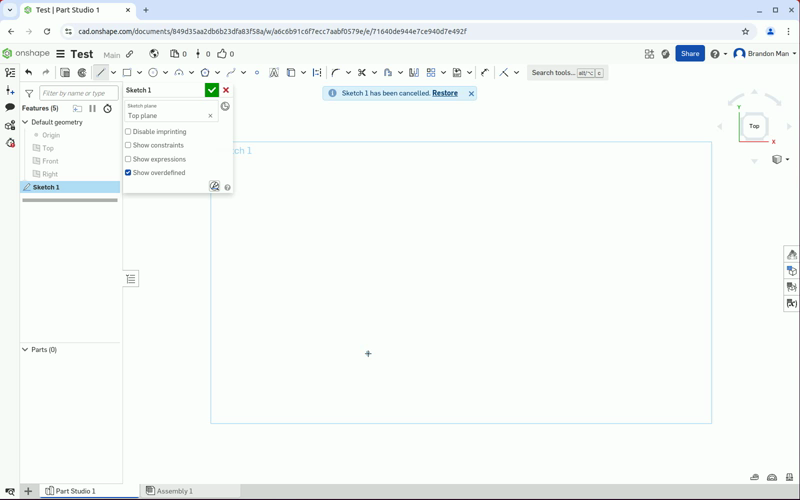
mouse_move(398, 353)
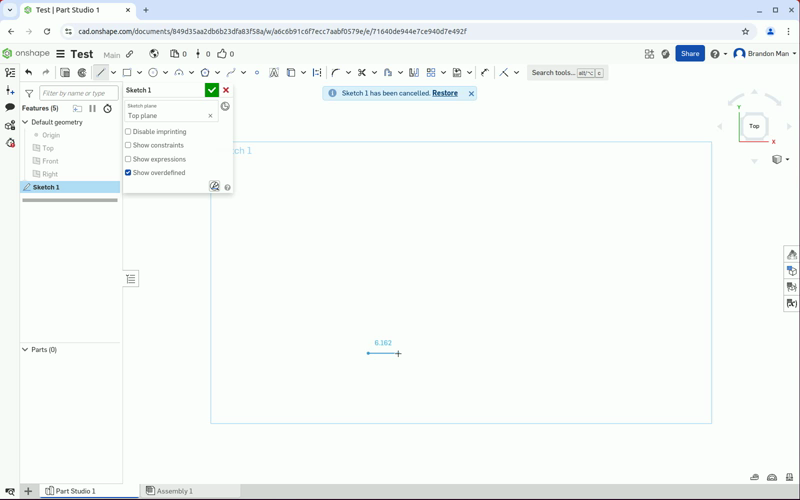
mouse_move(415, 353)
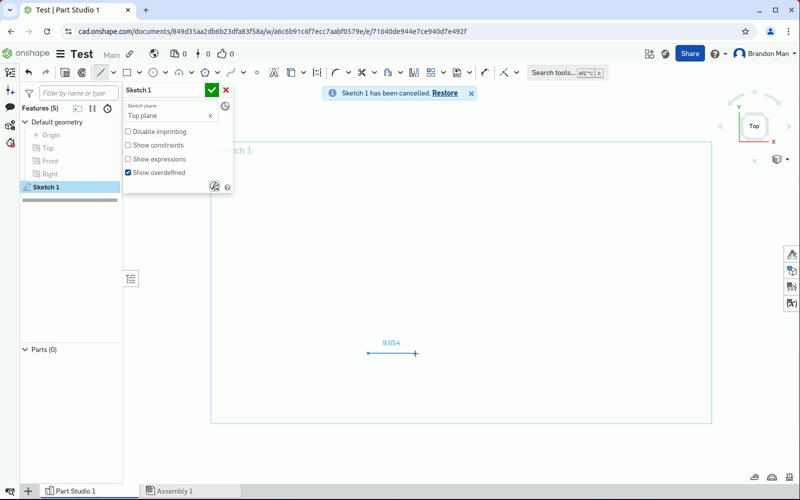
click(415, 353)
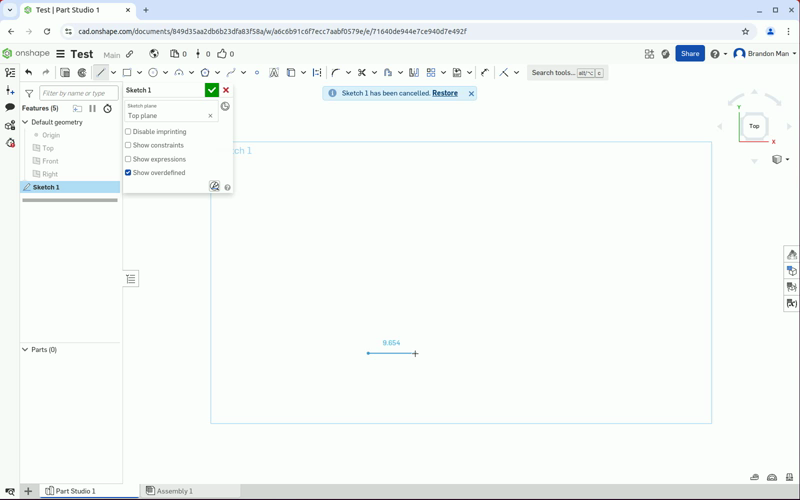
key_up(shift)
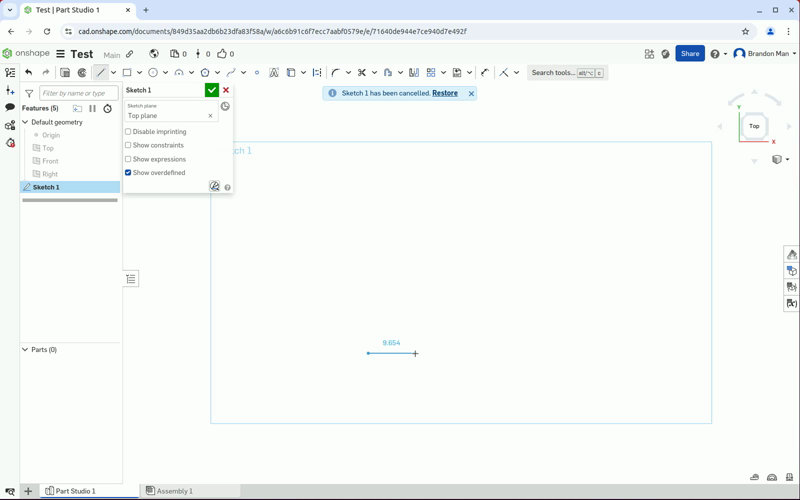
key_down(shift)
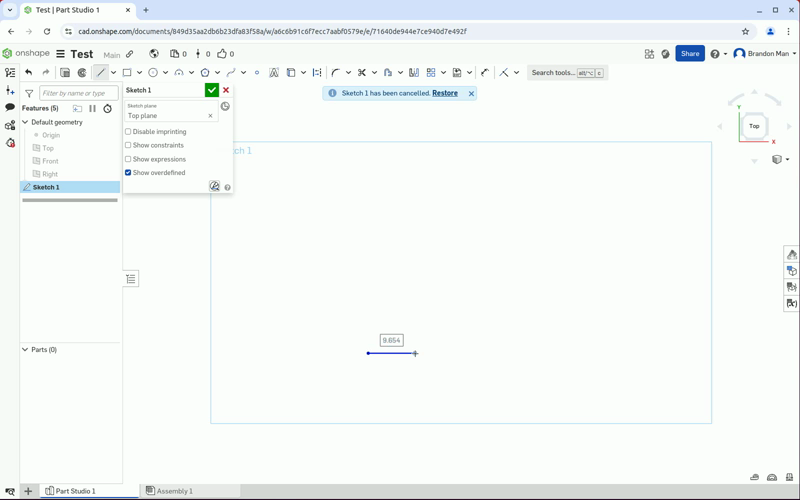
mouse_move(415, 214)
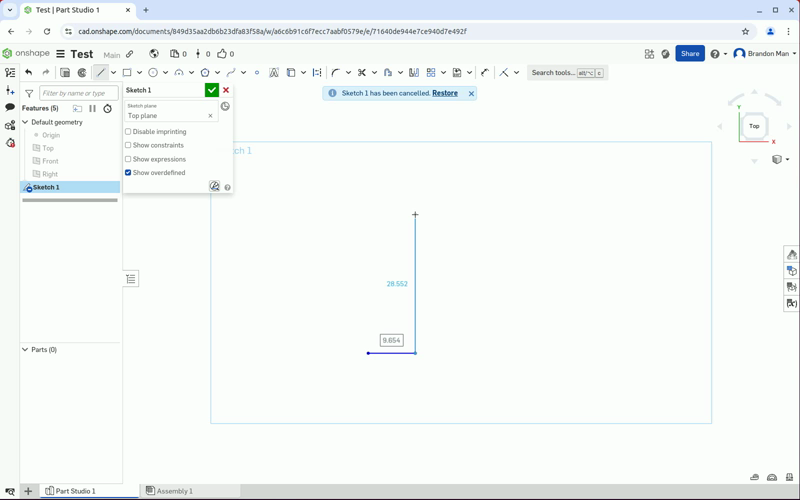
click(415, 214)
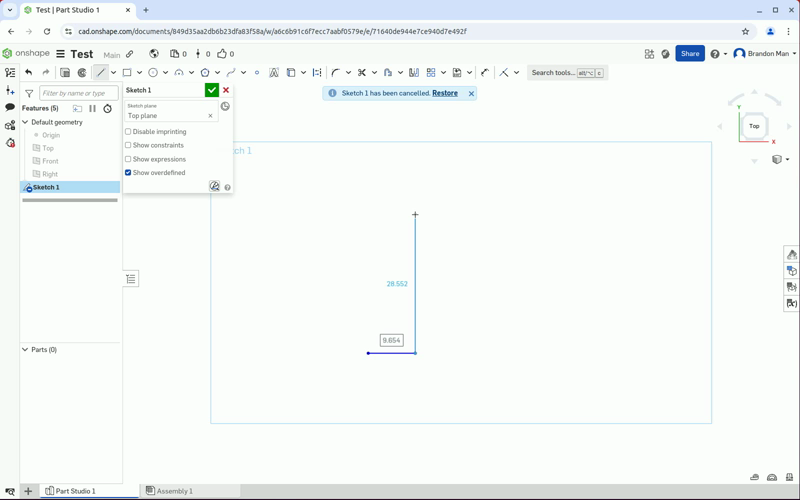
key_up(shift)
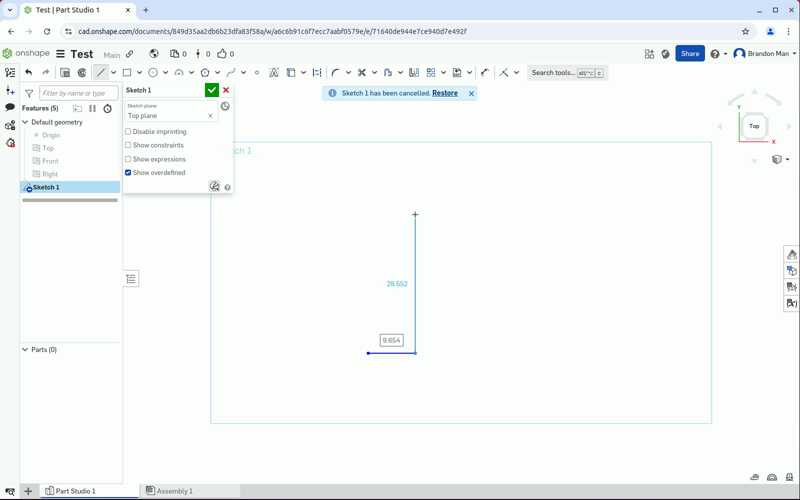
key_down(shift)
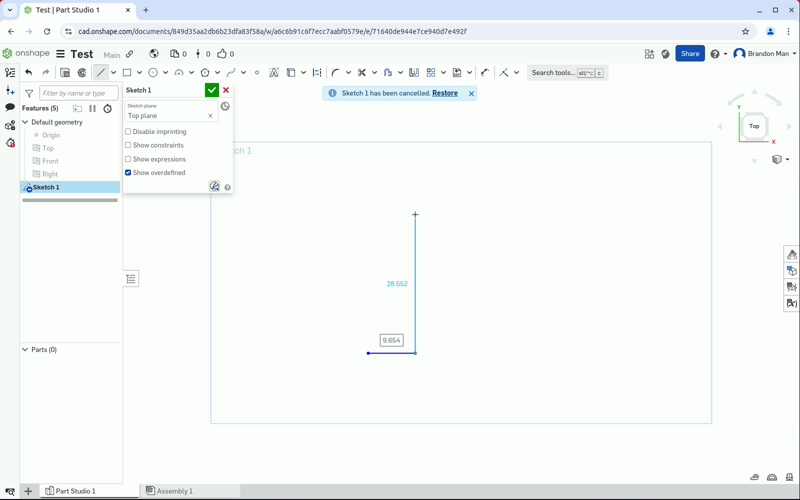
mouse_move(445, 214)
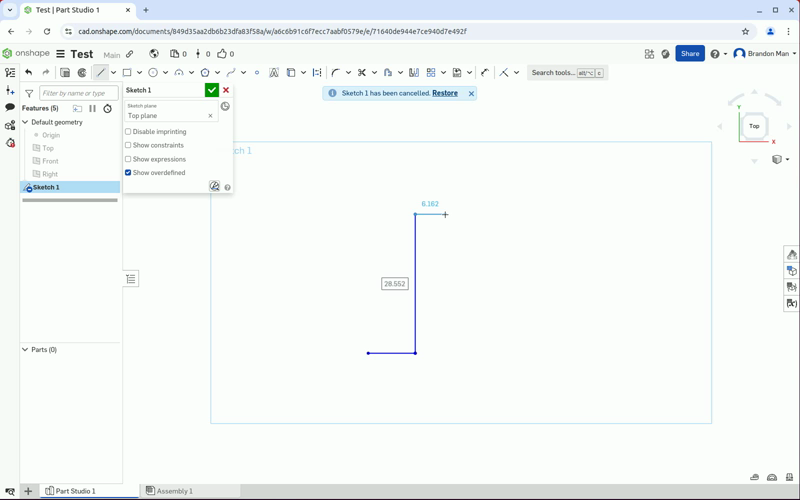
mouse_move(368, 214)
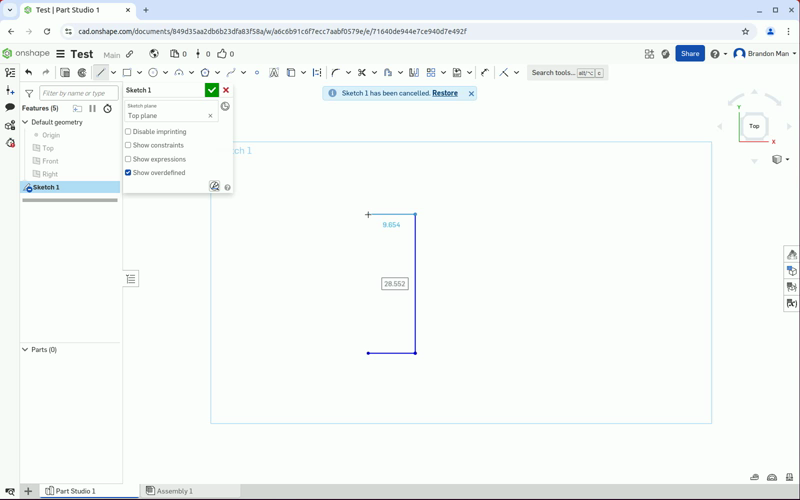
click(368, 214)
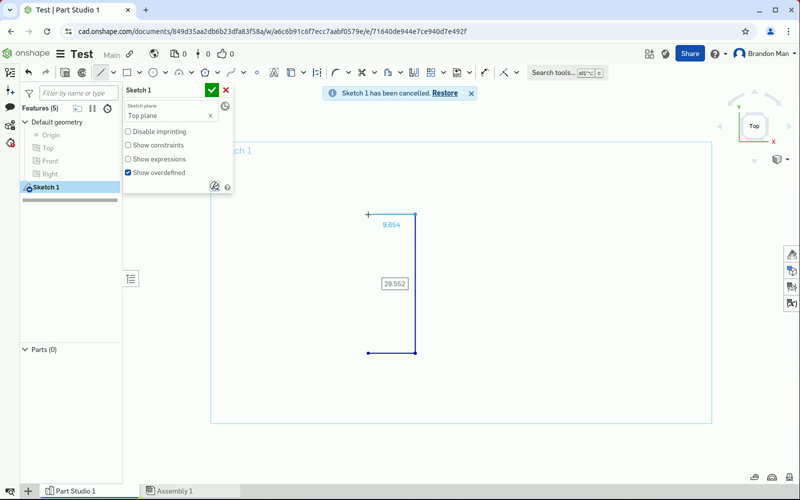
key_up(shift)
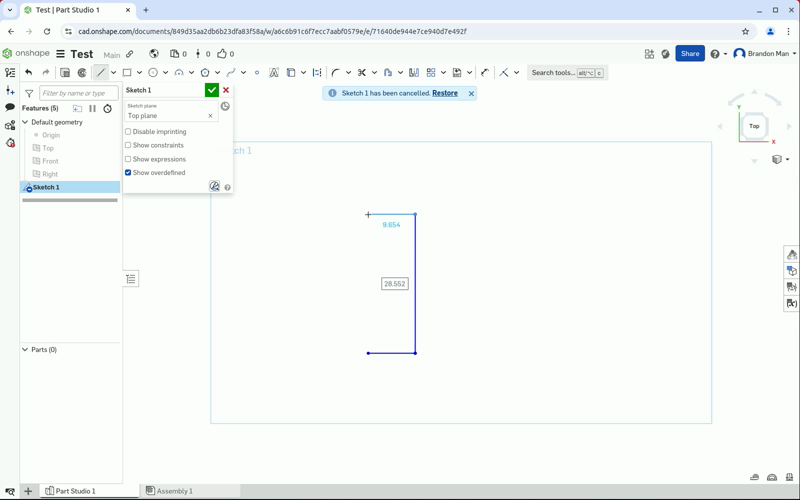
key_down(shift)
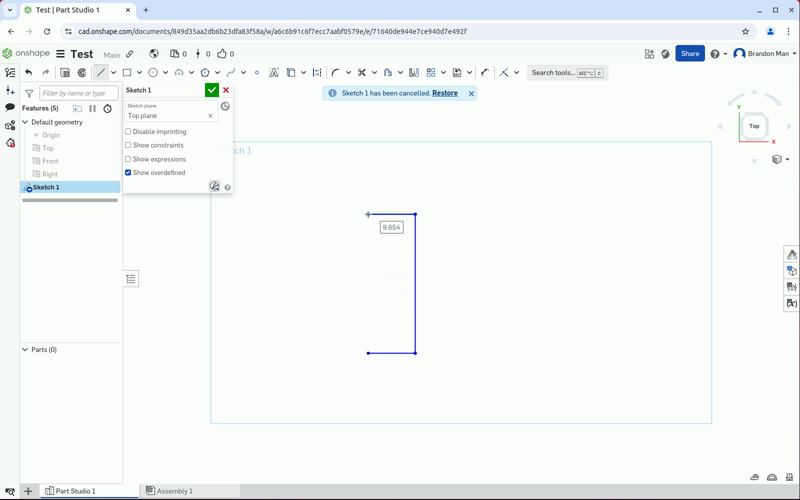
mouse_move(368, 353)
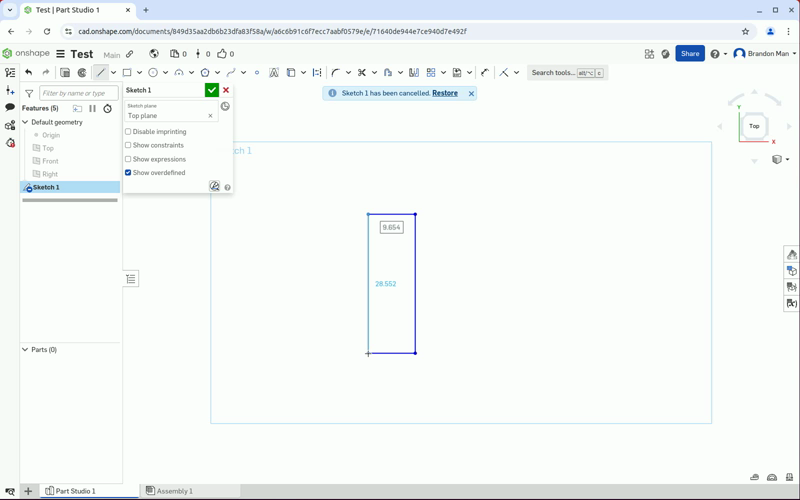
key_up(shift)
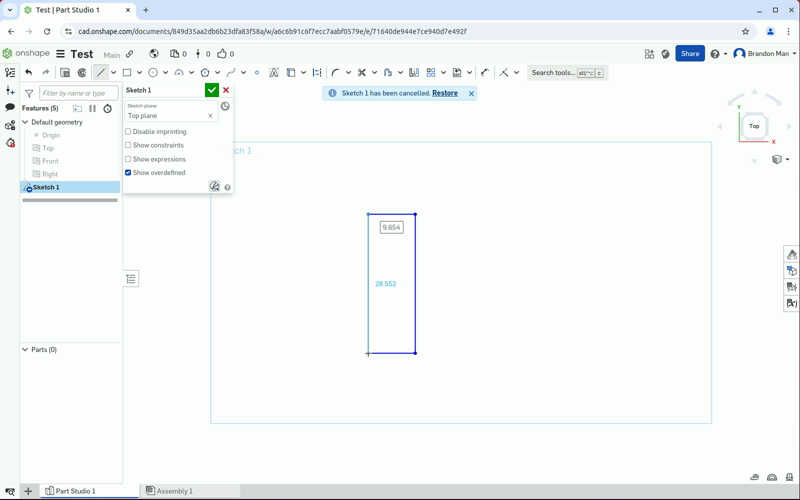
click(368, 353)
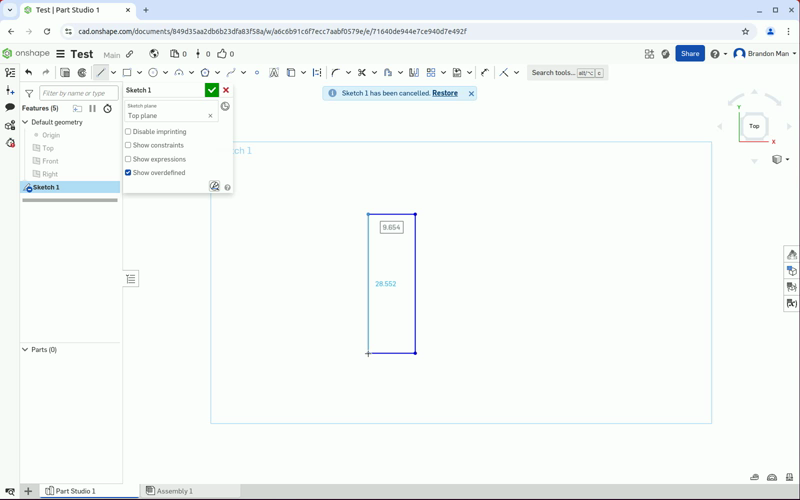
key(esc)
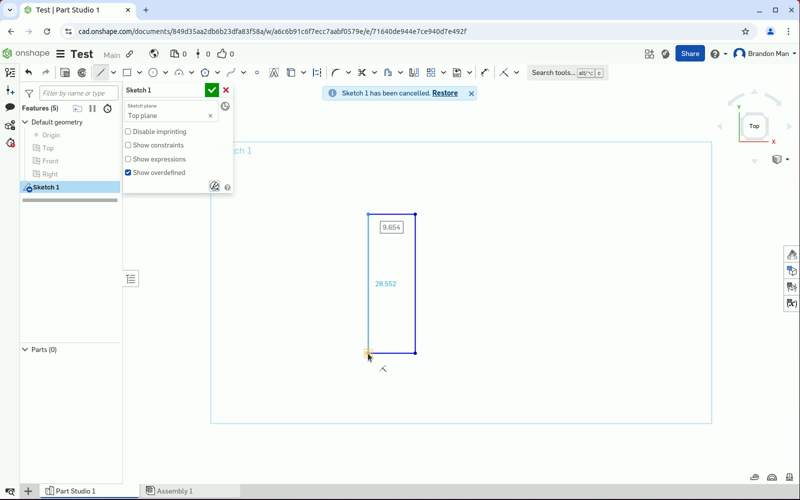
mouse_move(390, 221)
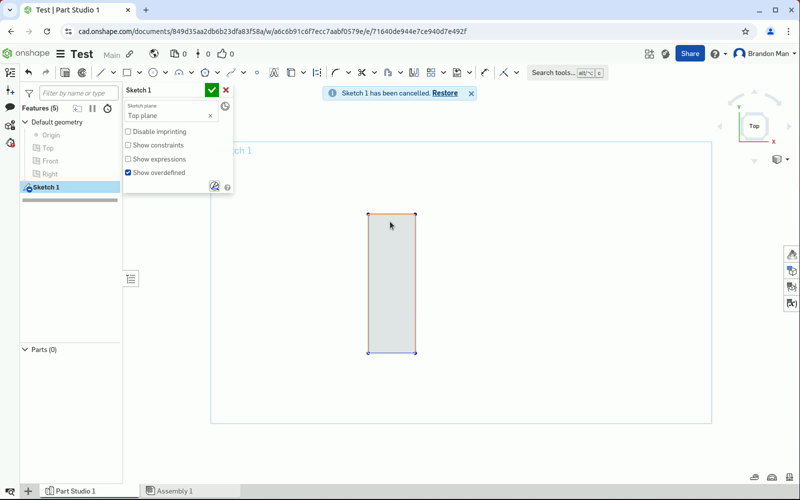
click(390, 221)
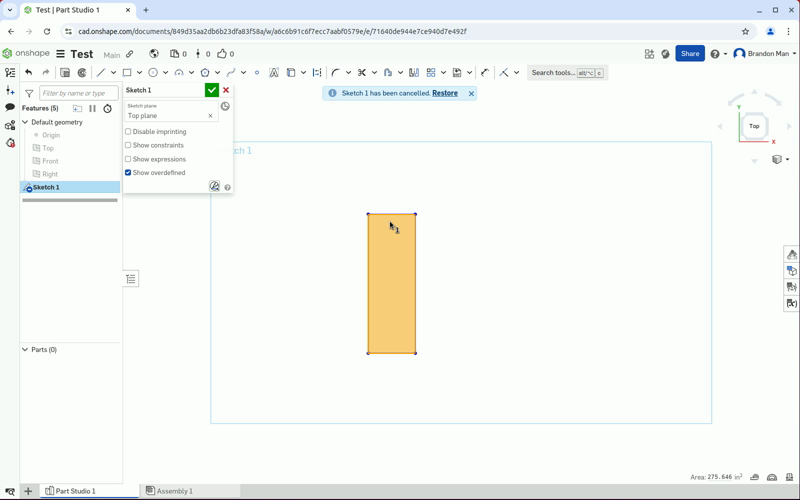
mouse_move(73, 352)
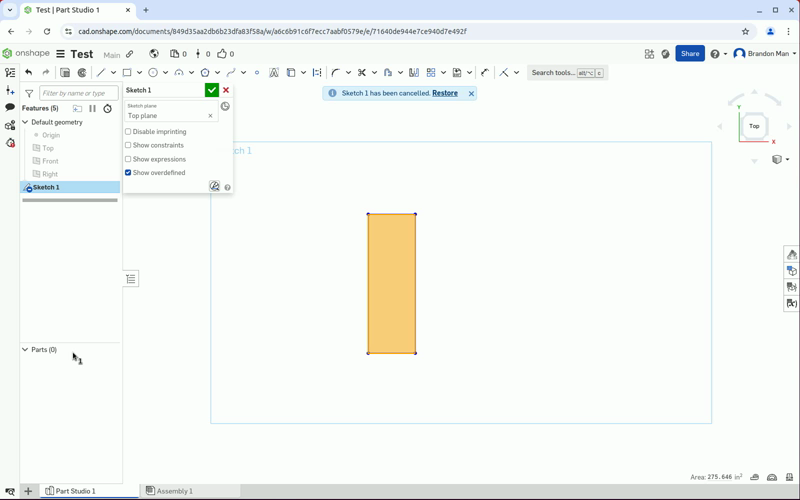
key(shift+y)
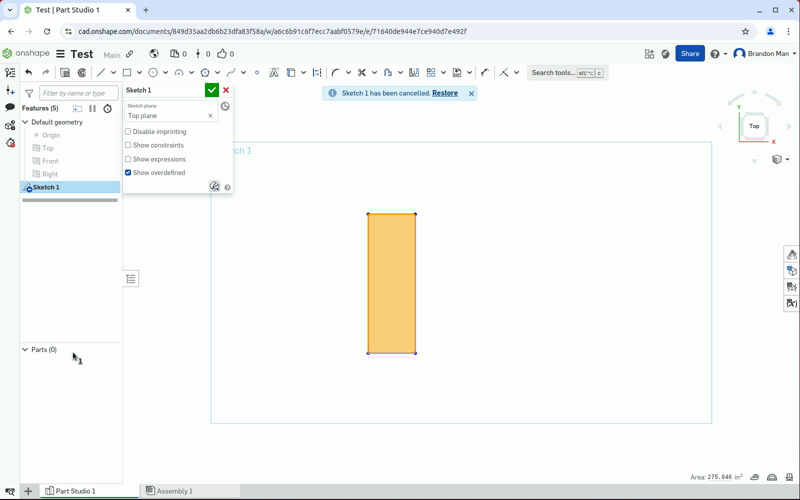
key(shift+e)
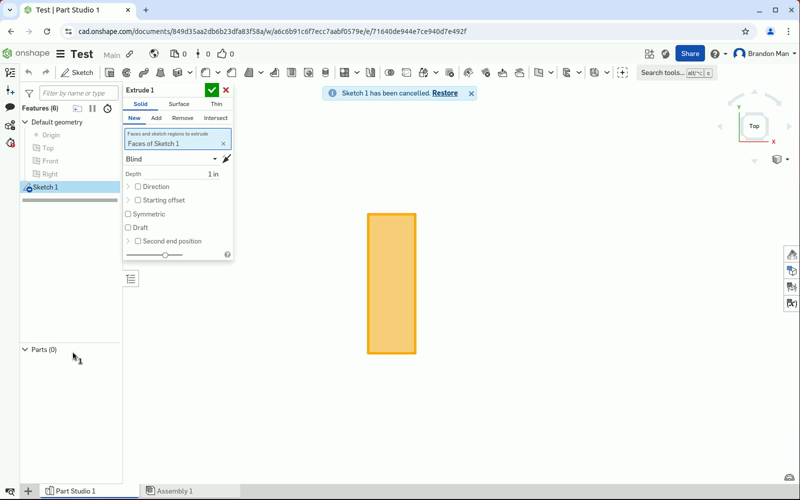
mouse_move(143, 106)
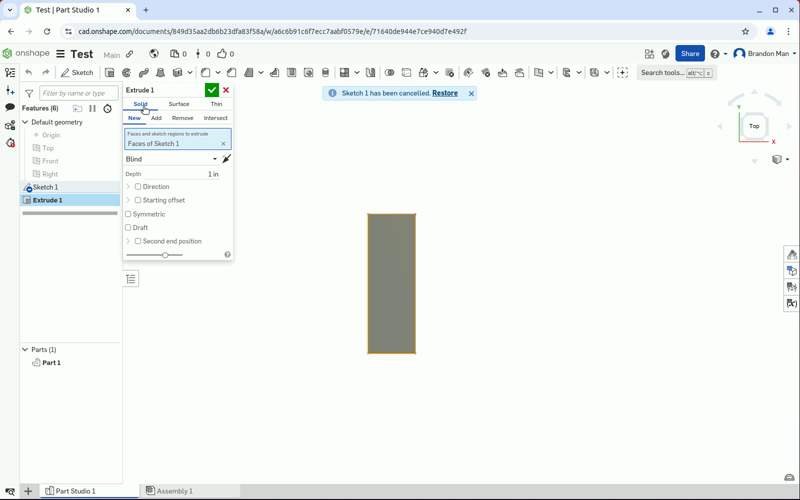
click(143, 106)
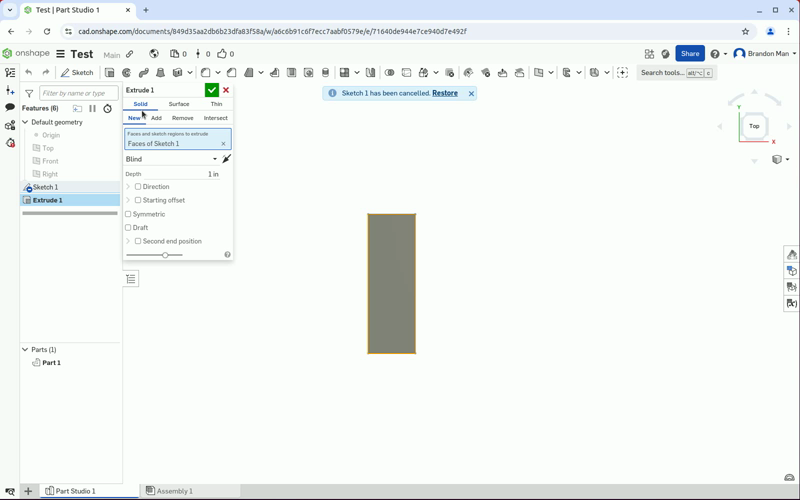
mouse_move(137, 120)
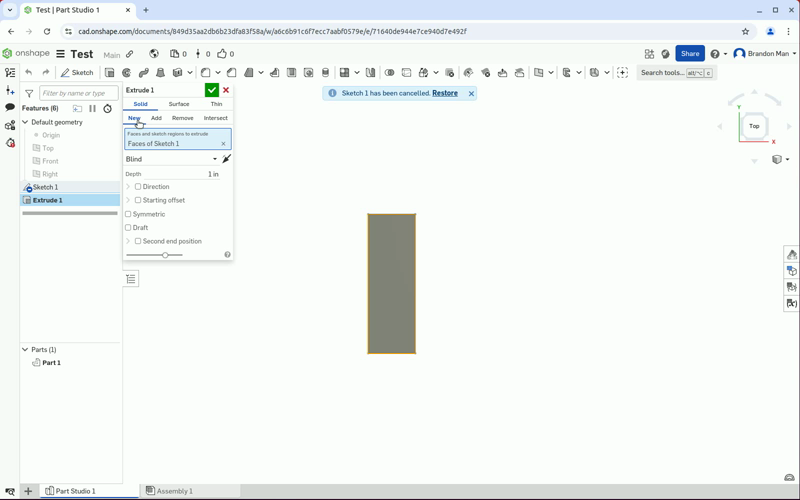
click(137, 120)
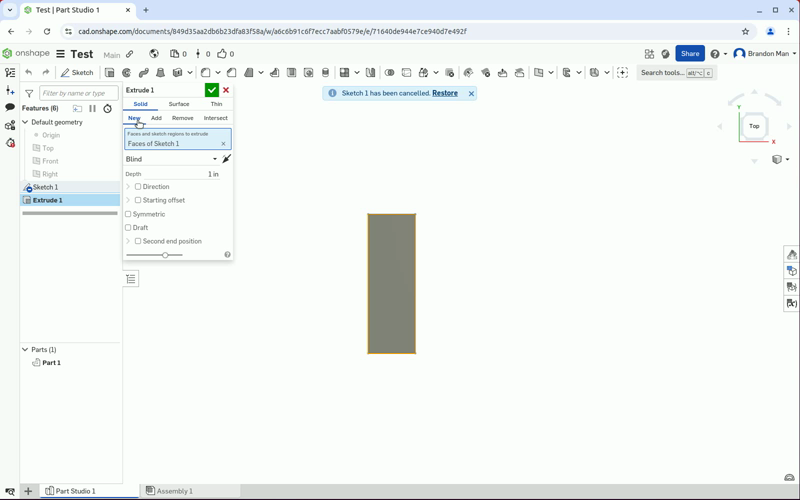
key(tab, 4)
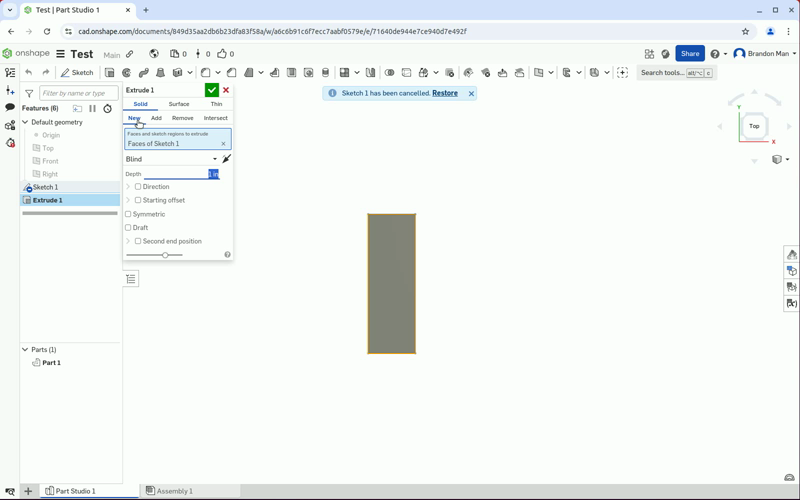
text(3.129)
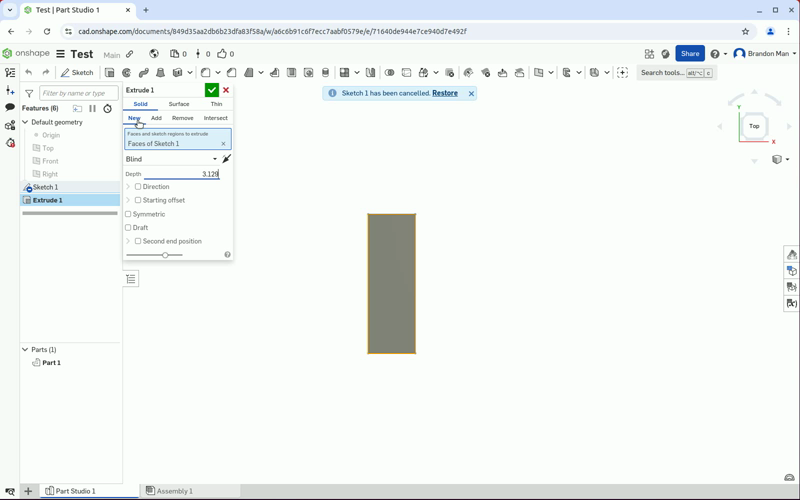
key(enter)
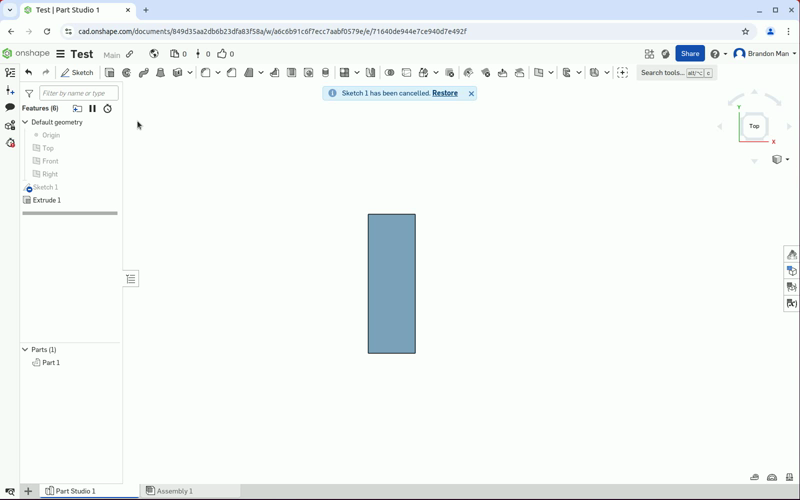
key(shift+h)
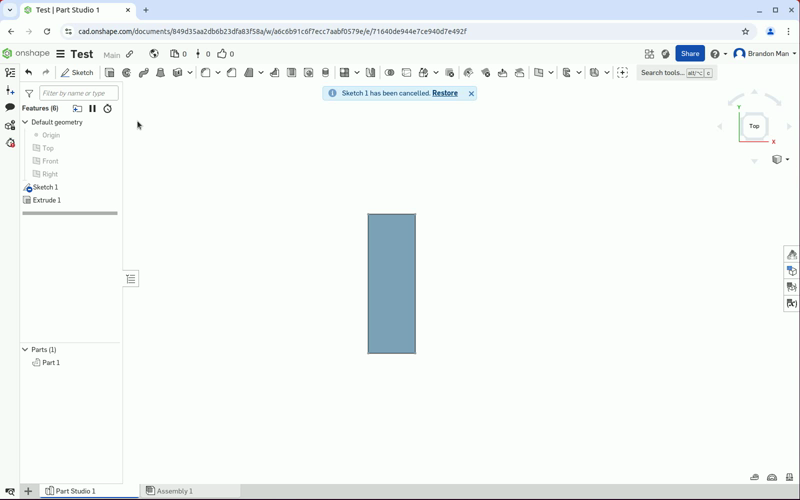
key(shift+h)
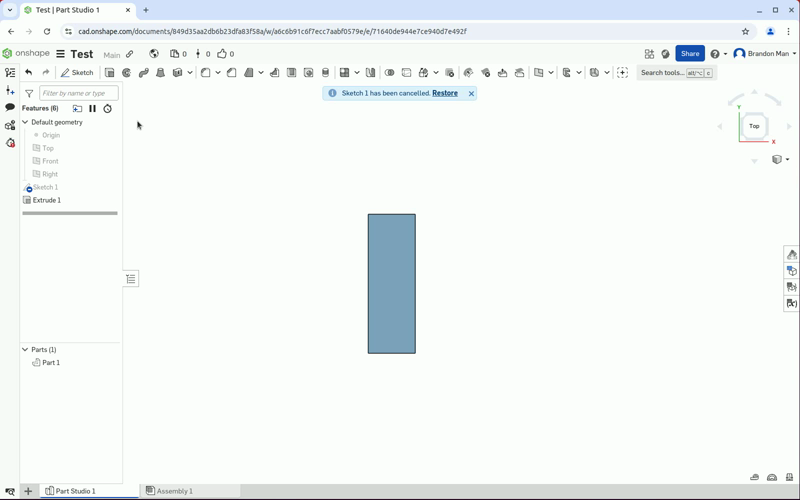
mouse_move(73, 189)
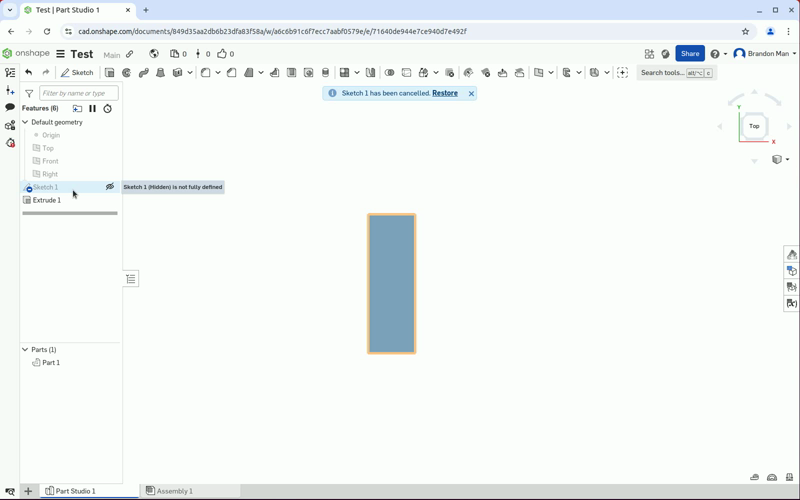
click(73, 189)
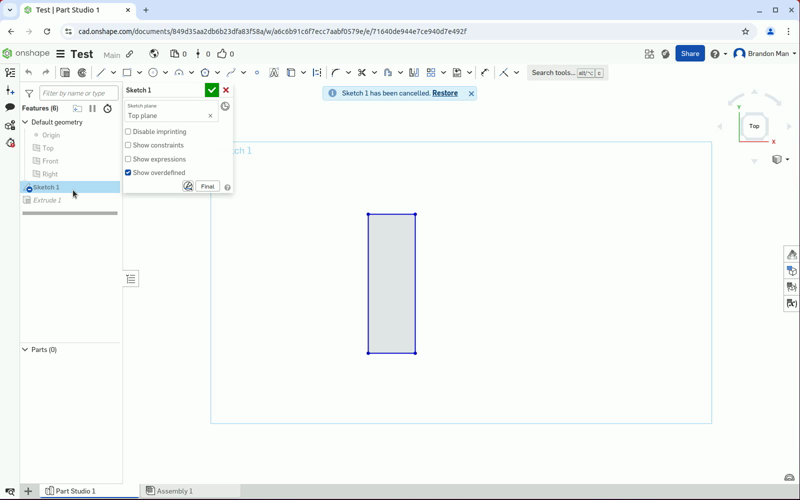
mouse_move(229, 92)
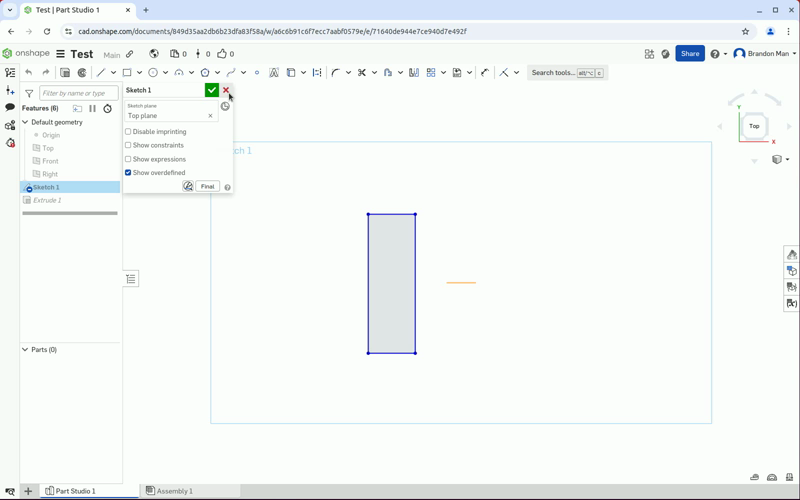
click(229, 92)
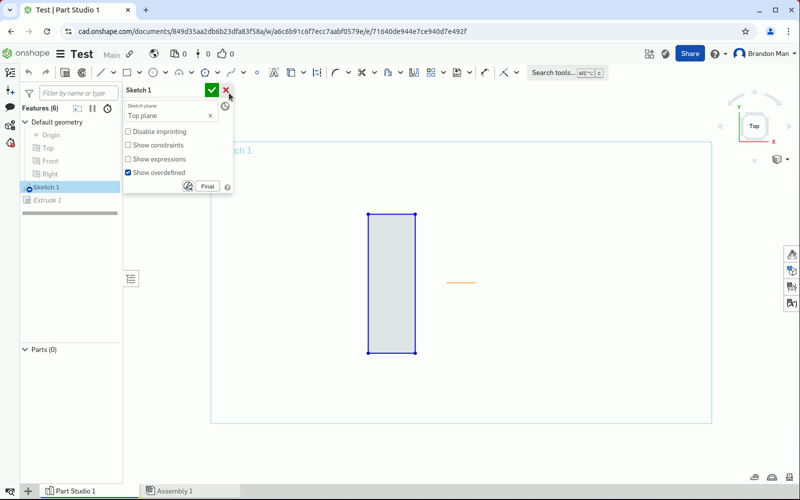
key(shift+s)
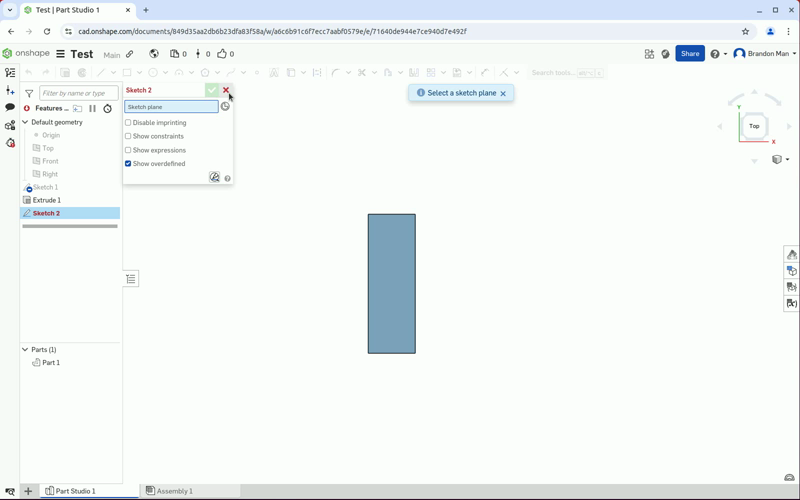
mouse_move(73, 150)
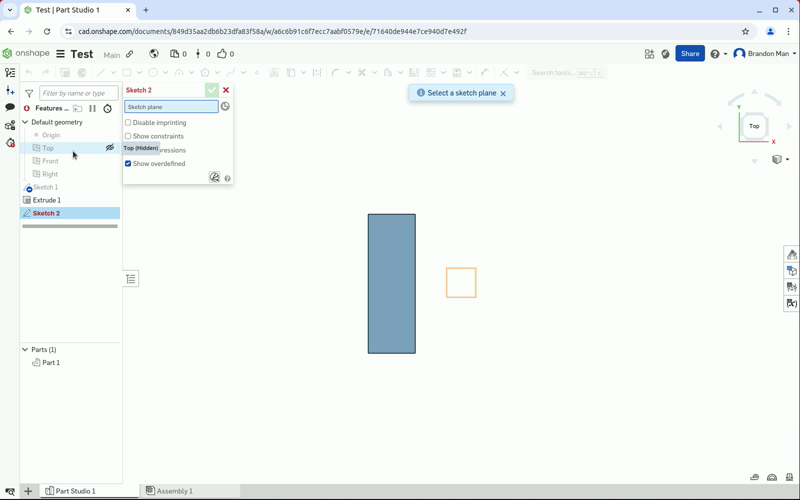
click(73, 150)
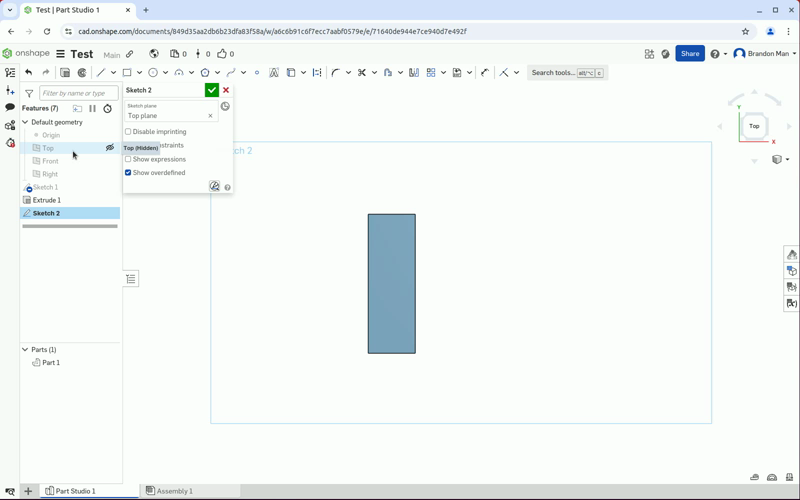
mouse_move(73, 352)
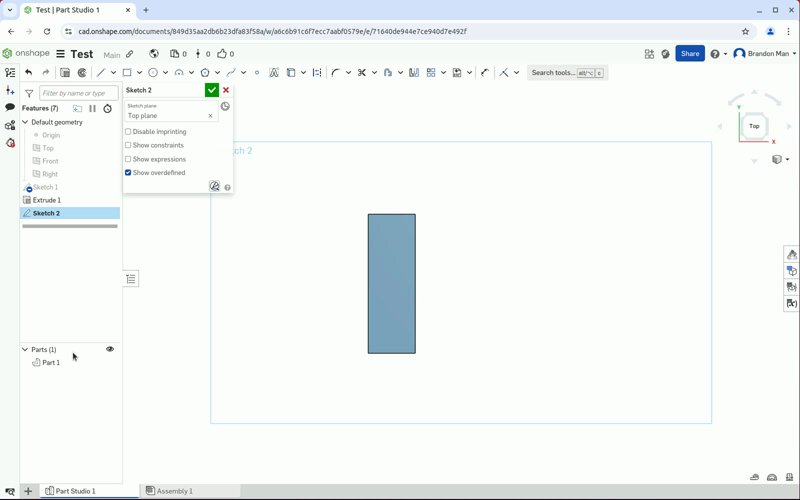
key(y)
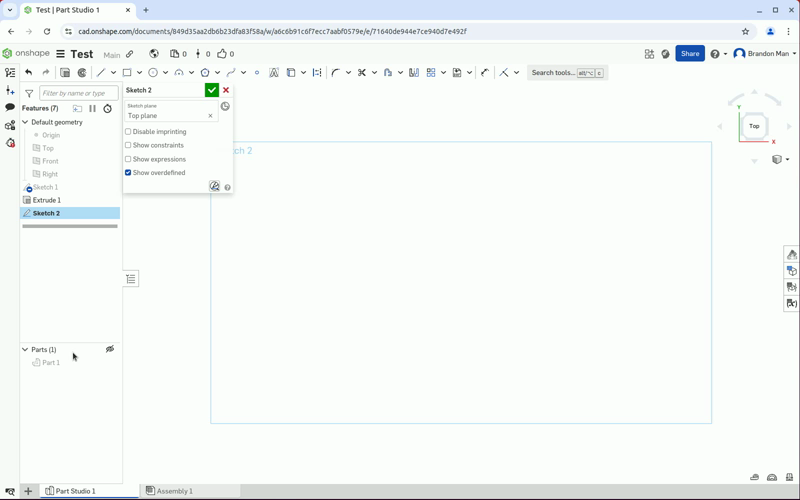
key(l)
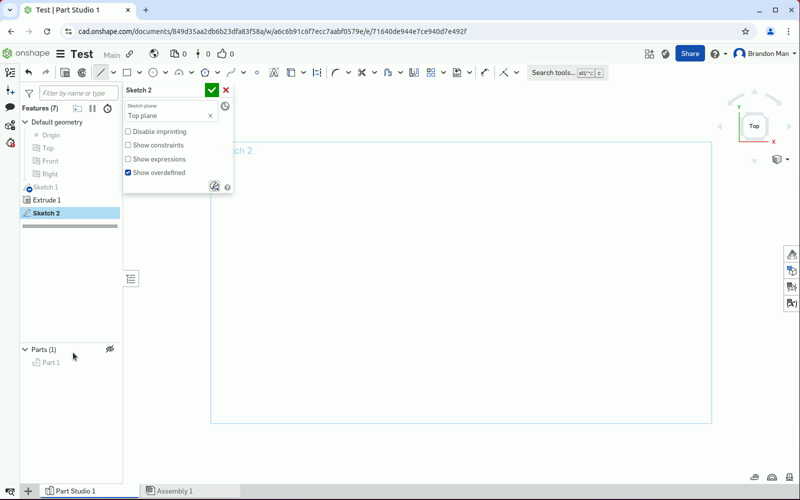
key_down(shift)
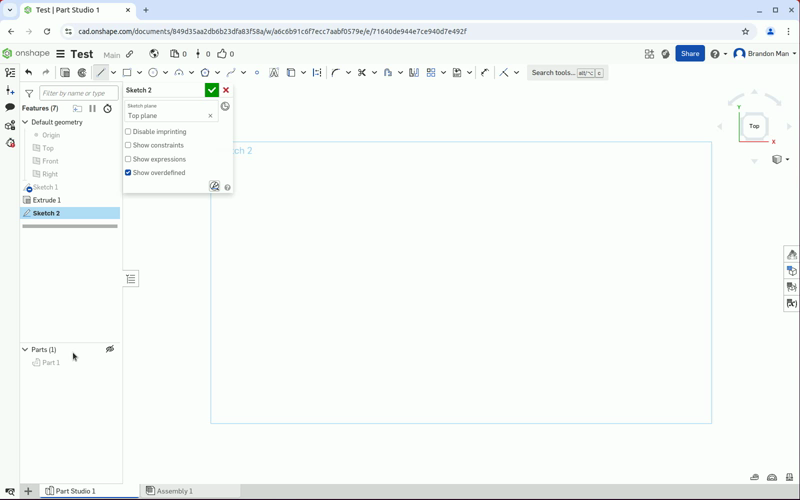
mouse_move(413, 353)
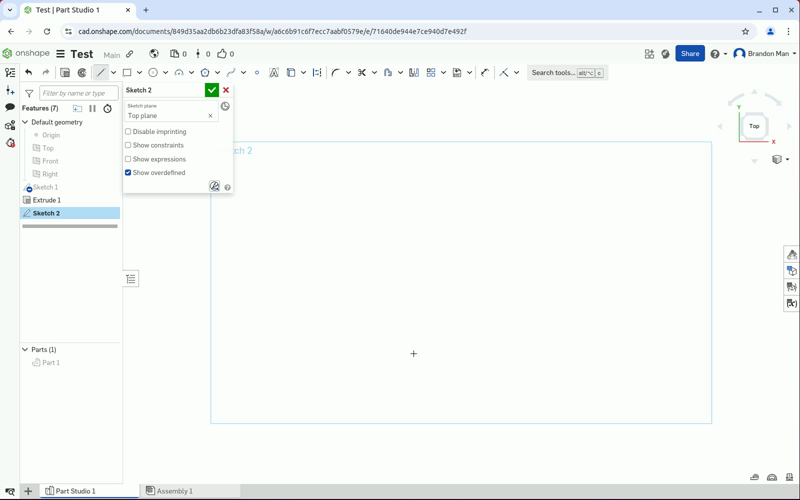
click(413, 353)
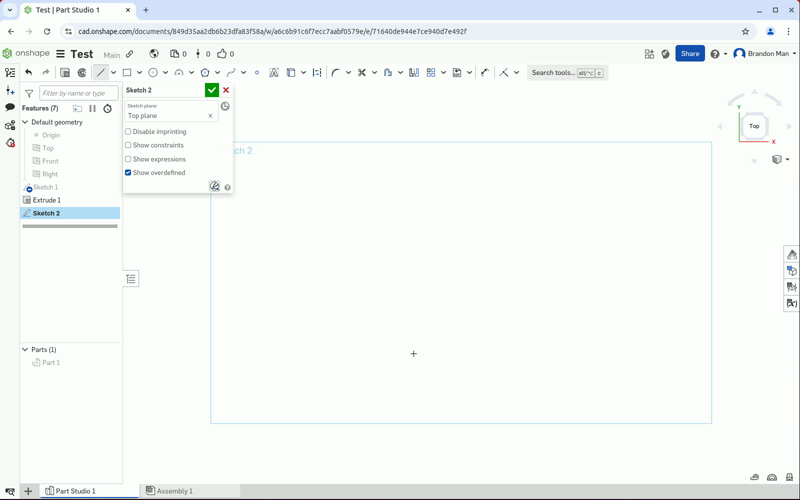
key_up(shift)
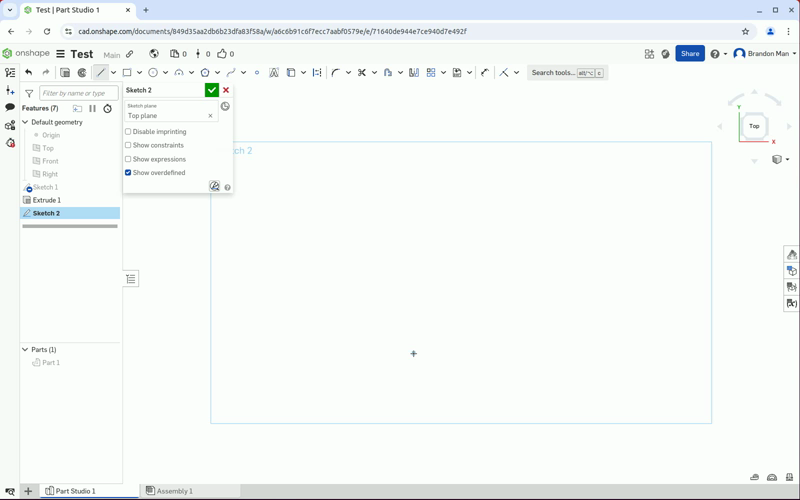
key_down(shift)
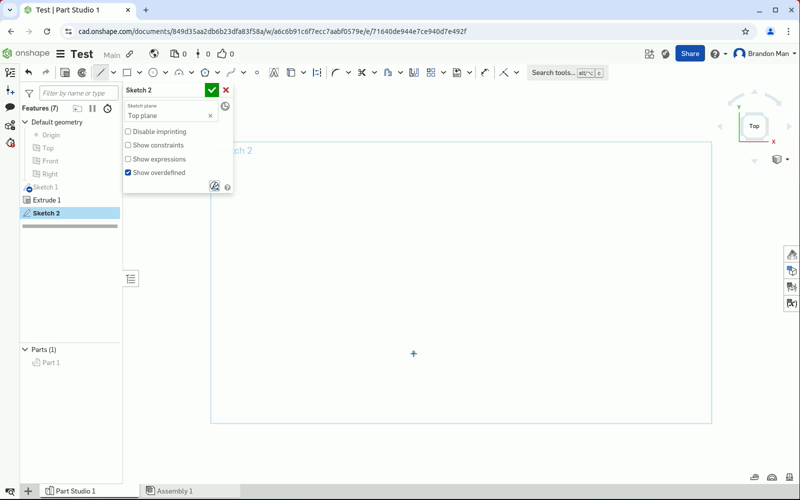
mouse_move(506, 353)
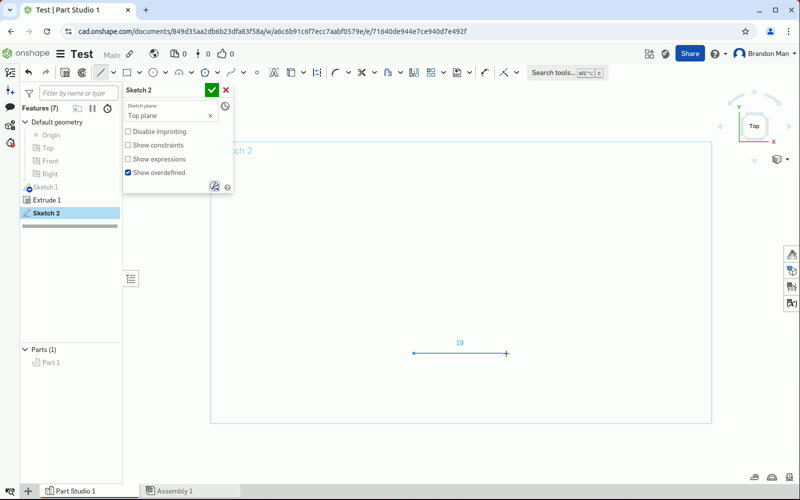
click(506, 353)
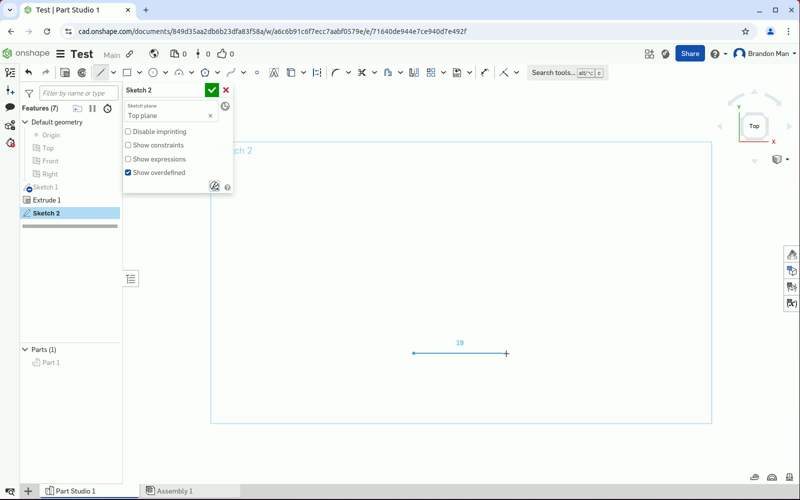
key_up(shift)
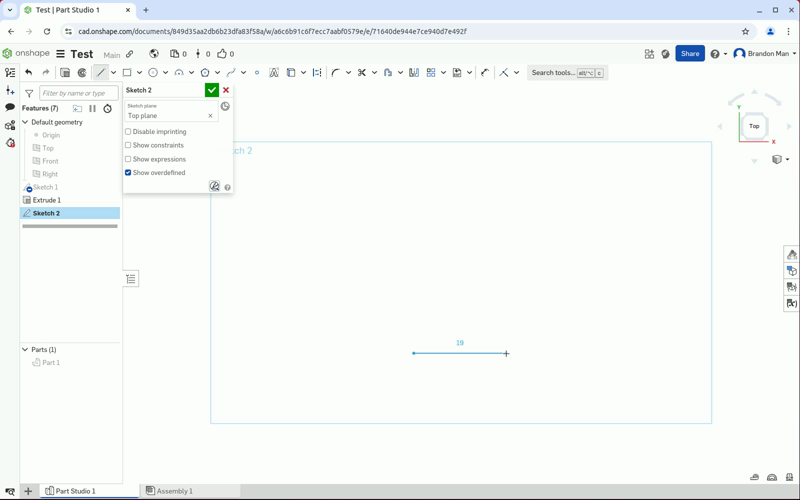
key_down(shift)
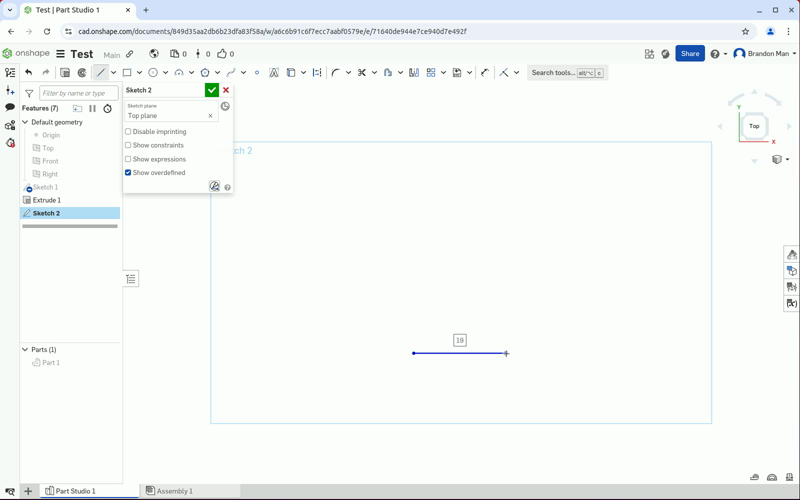
mouse_move(506, 214)
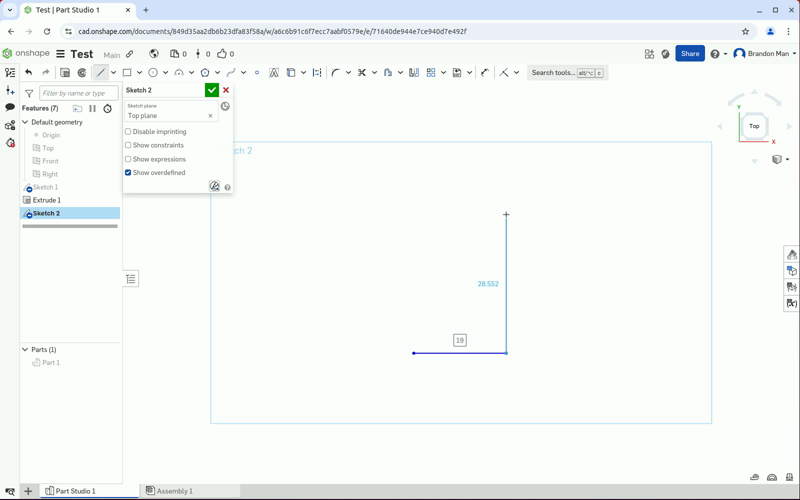
click(506, 214)
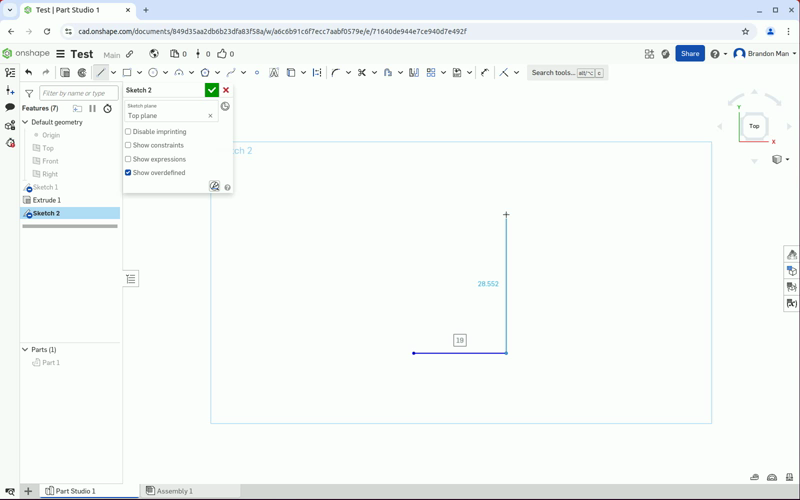
key_up(shift)
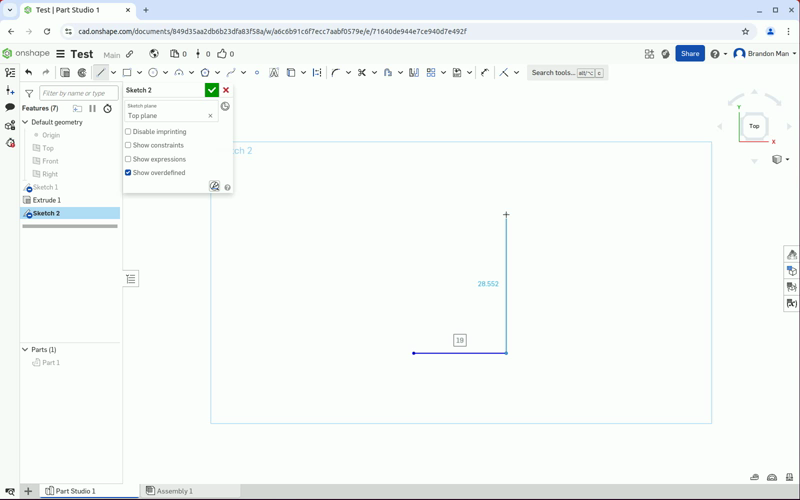
key_down(shift)
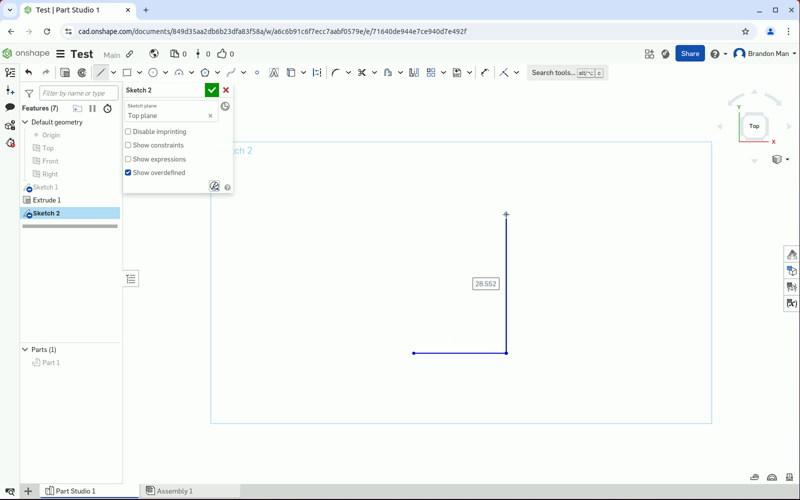
mouse_move(413, 214)
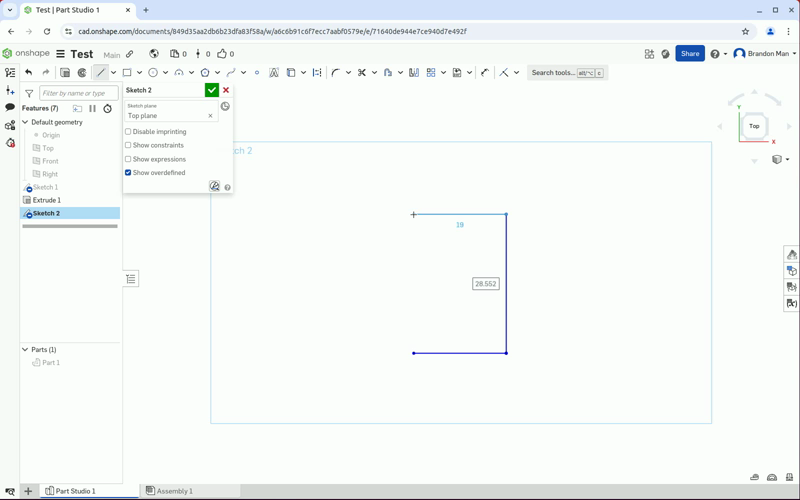
click(413, 214)
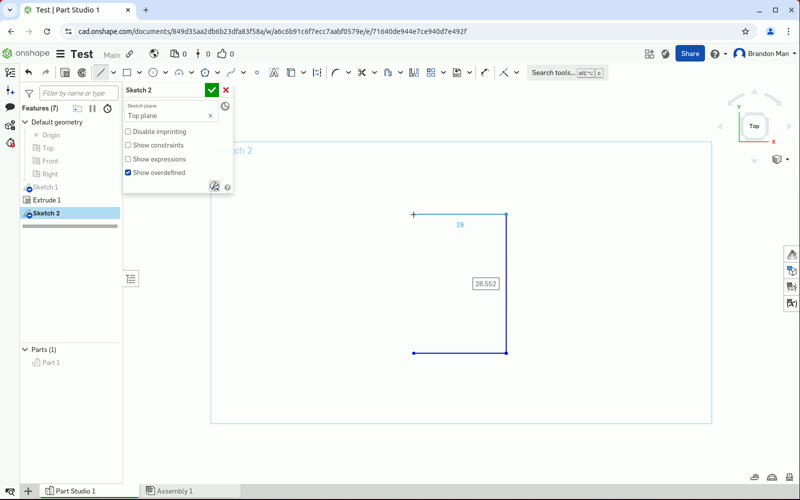
key_up(shift)
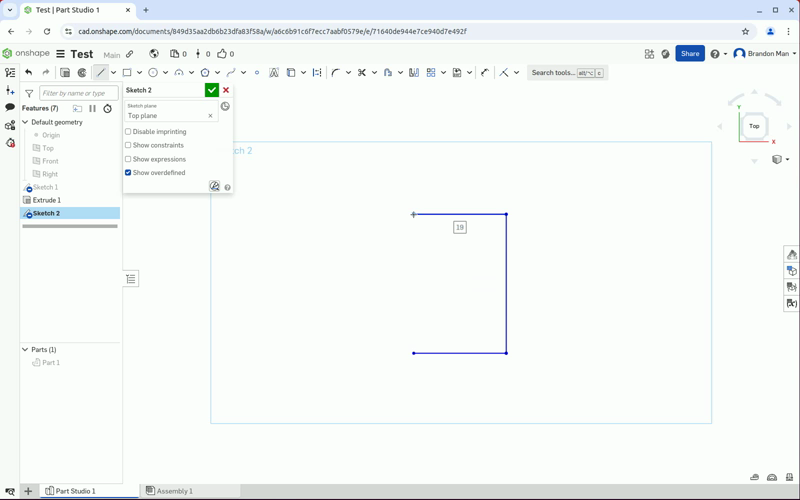
key_down(shift)
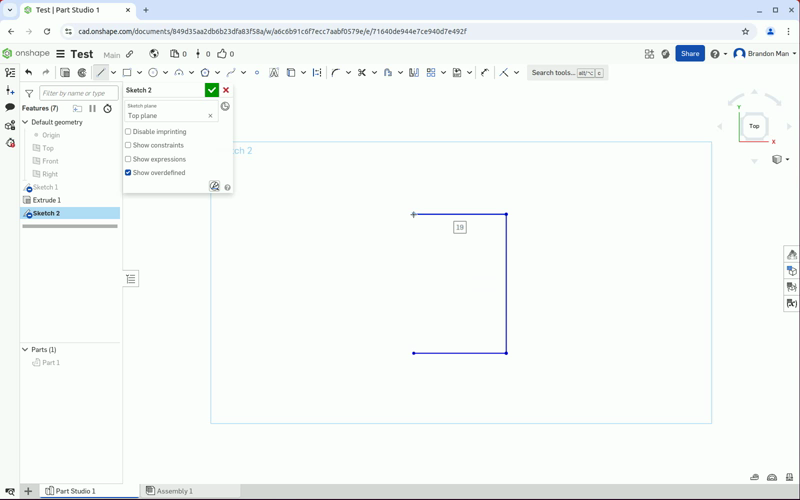
mouse_move(413, 353)
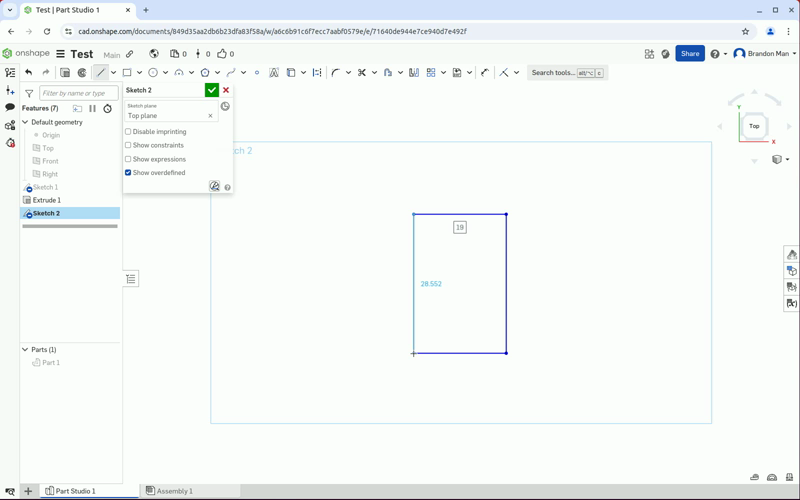
key_up(shift)
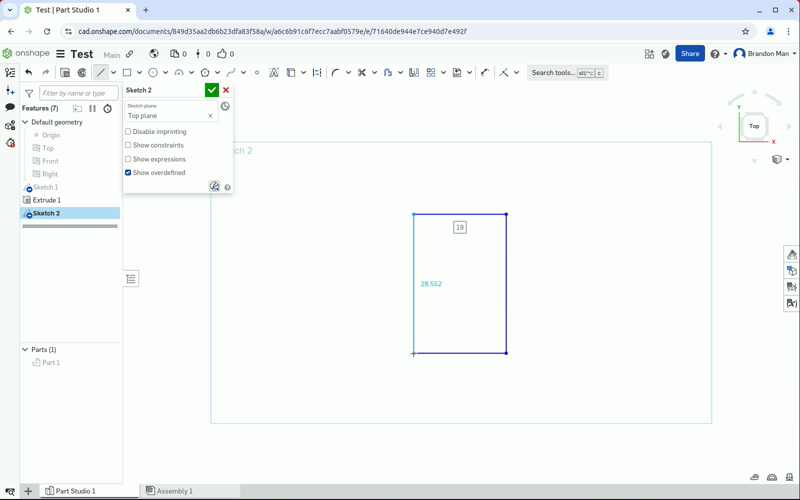
click(413, 353)
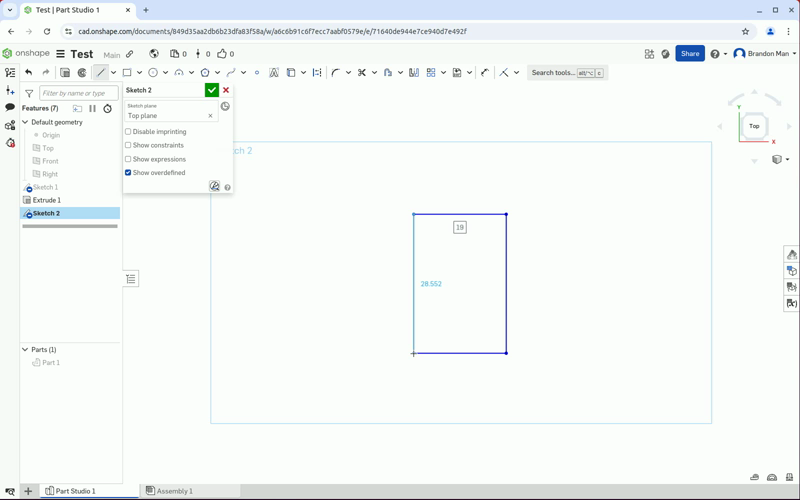
key(esc)
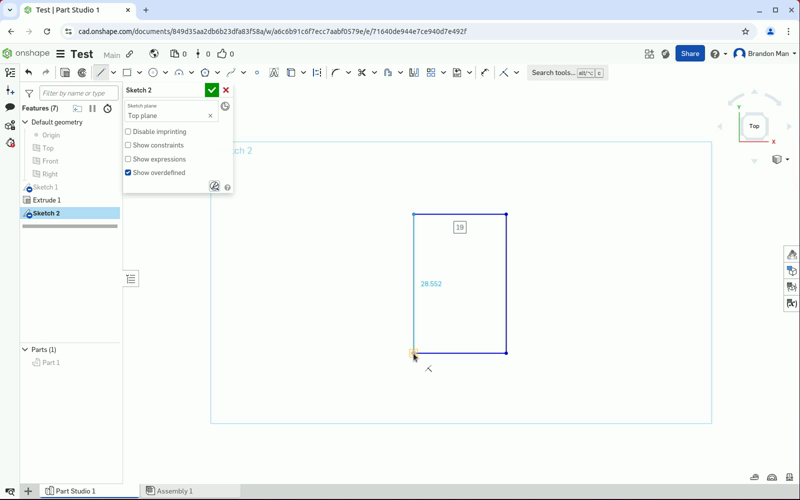
mouse_move(491, 311)
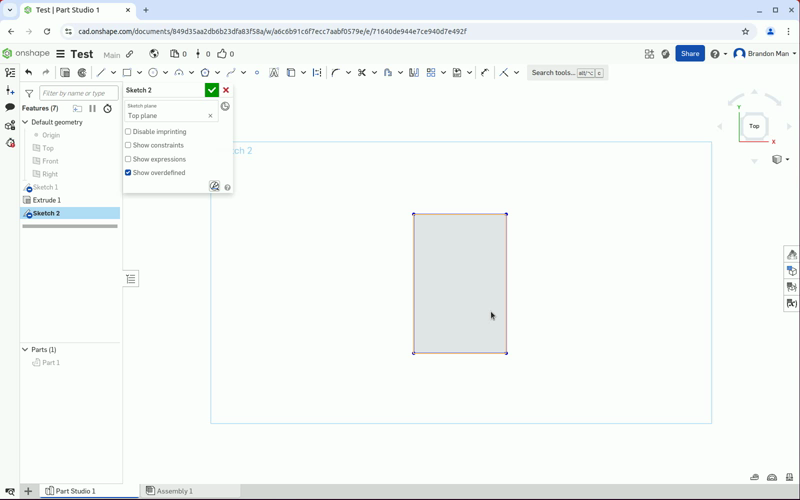
click(491, 311)
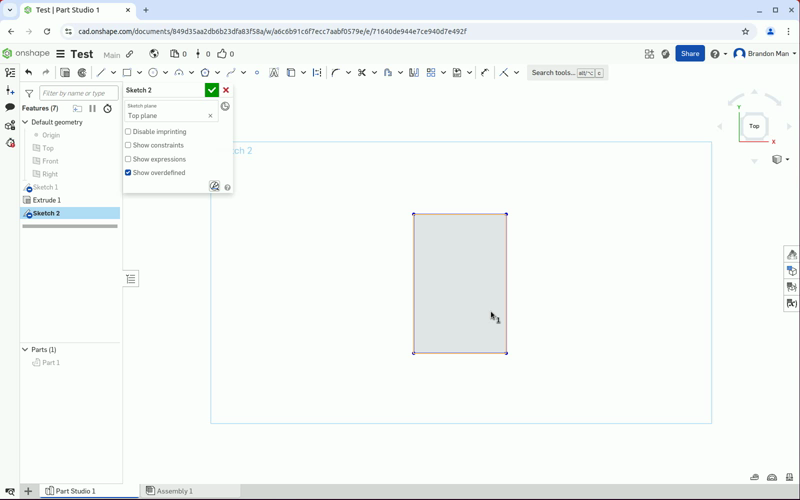
mouse_move(73, 352)
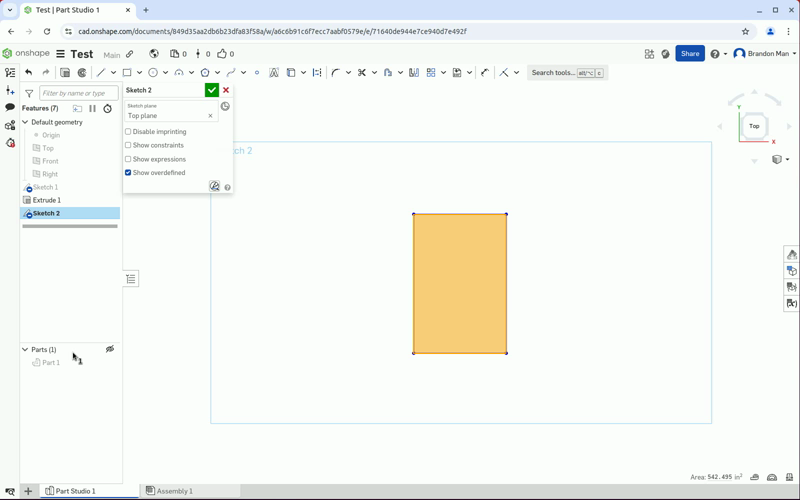
key(shift+y)
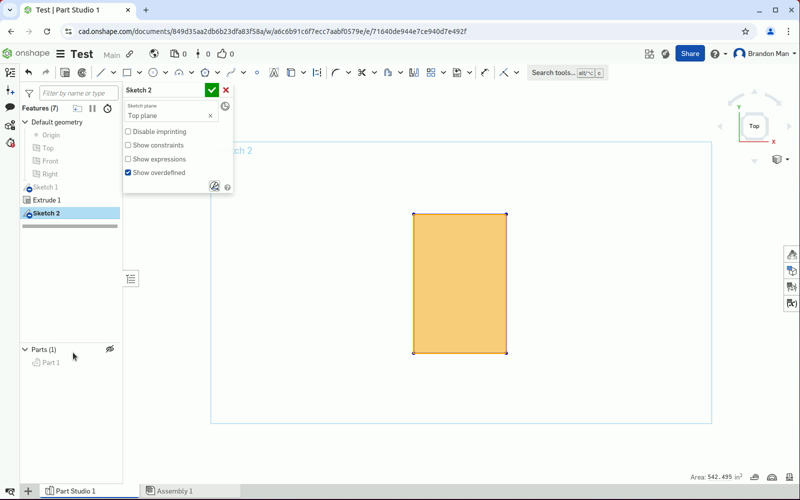
key(shift+e)
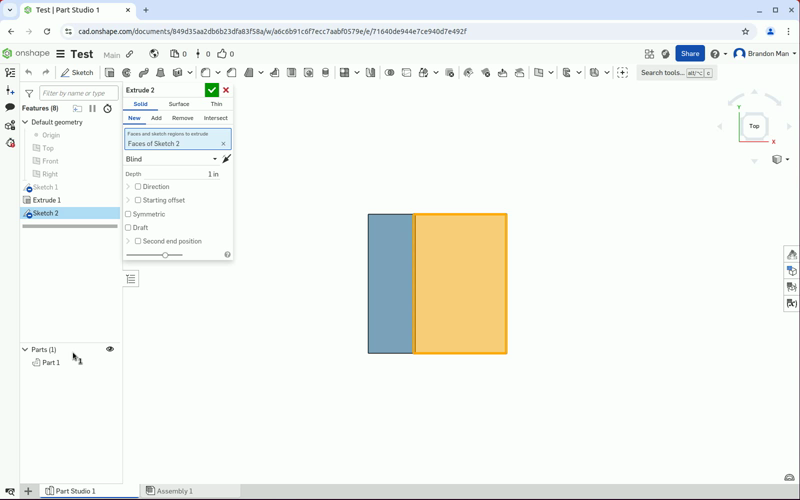
mouse_move(143, 106)
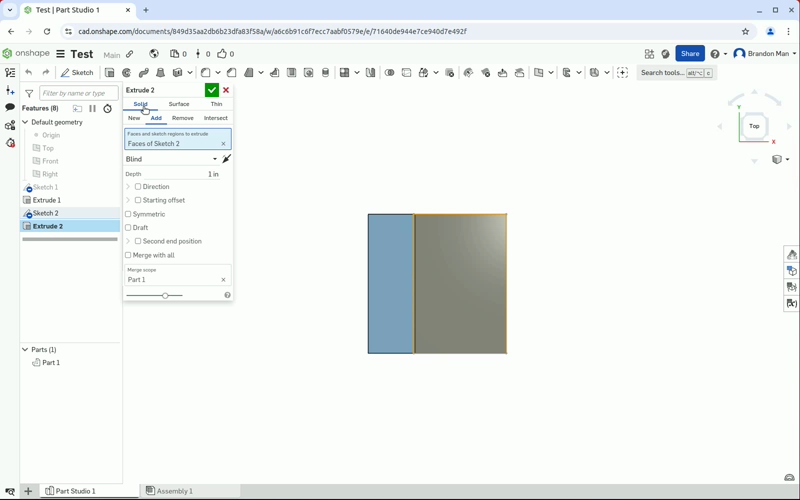
click(143, 106)
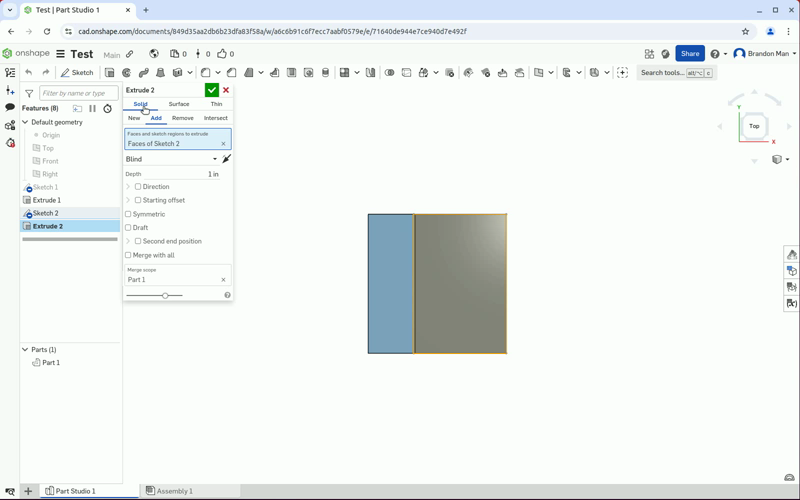
mouse_move(137, 120)
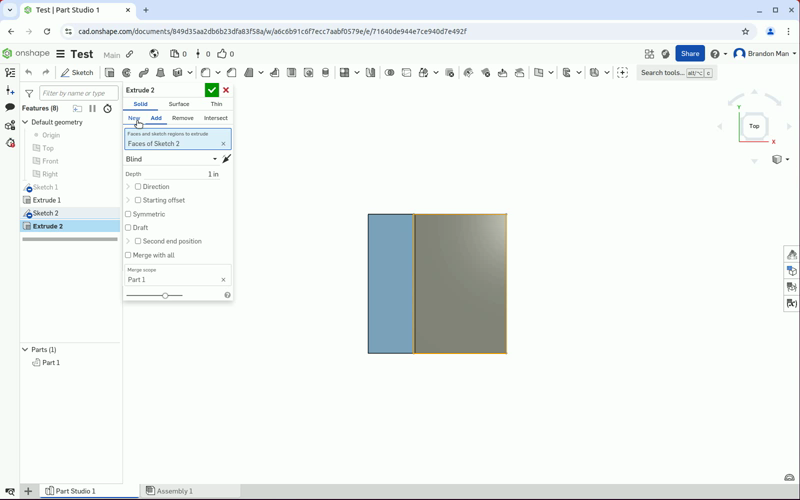
click(137, 120)
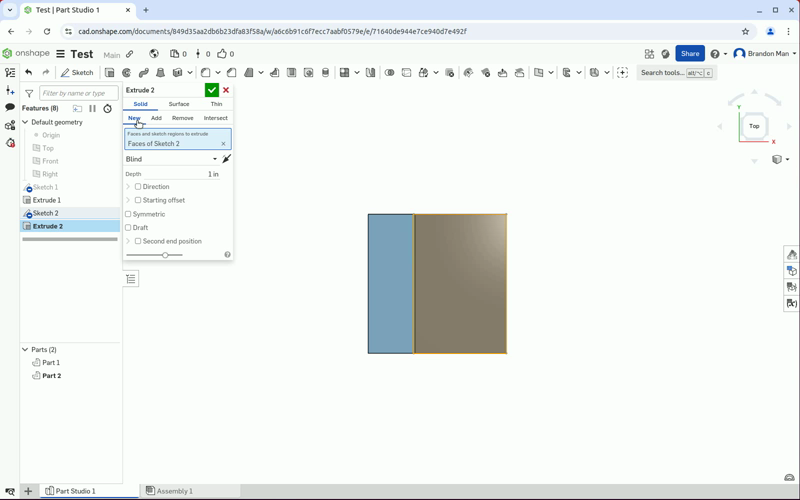
key(tab, 4)
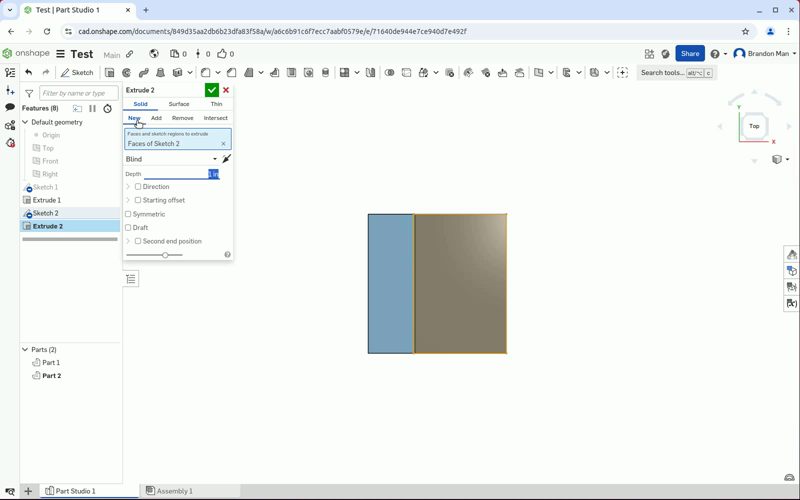
text(3.129)
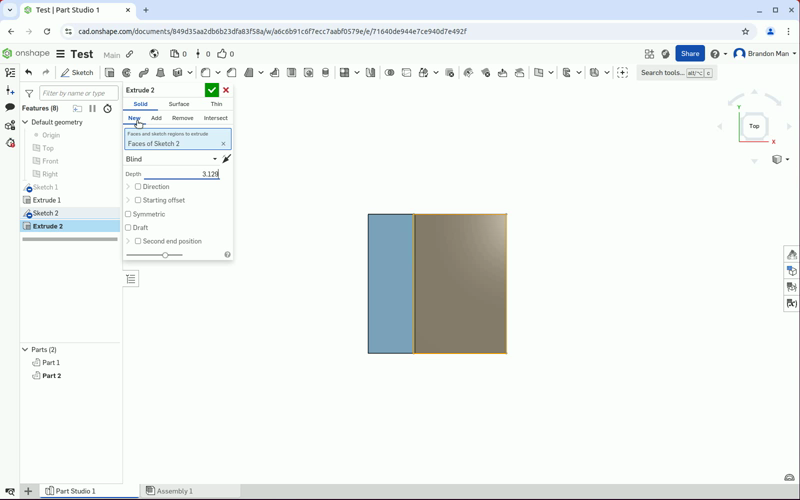
key(enter)
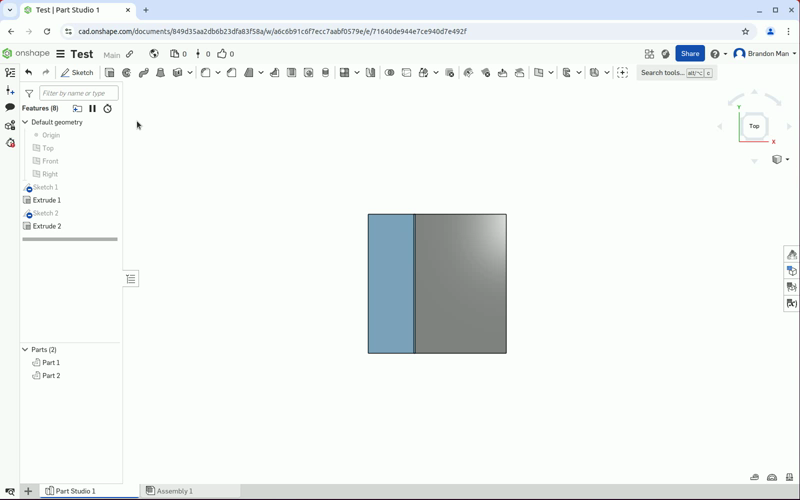
key(shift+h)
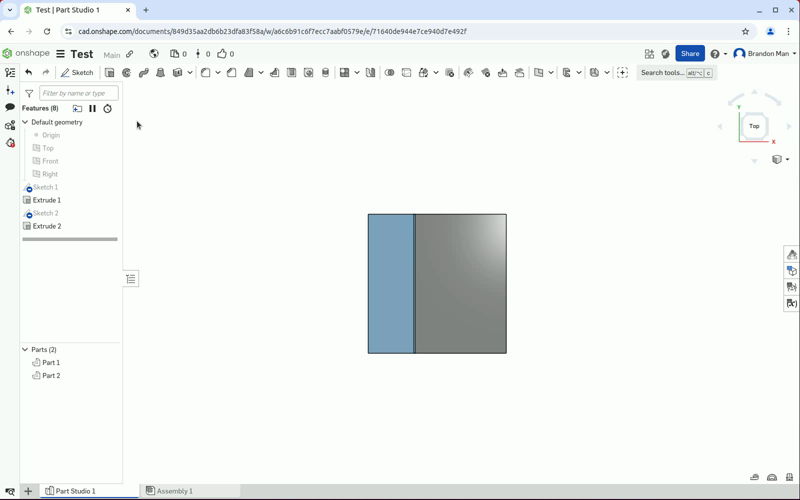
key(shift+h)
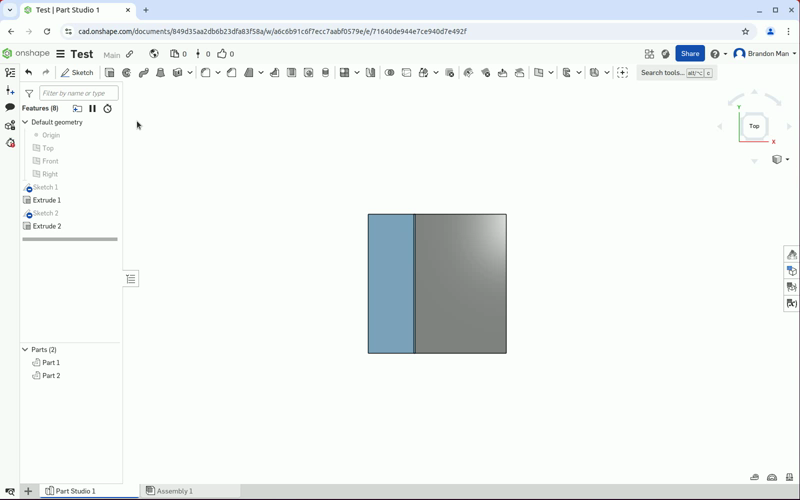
mouse_move(73, 189)
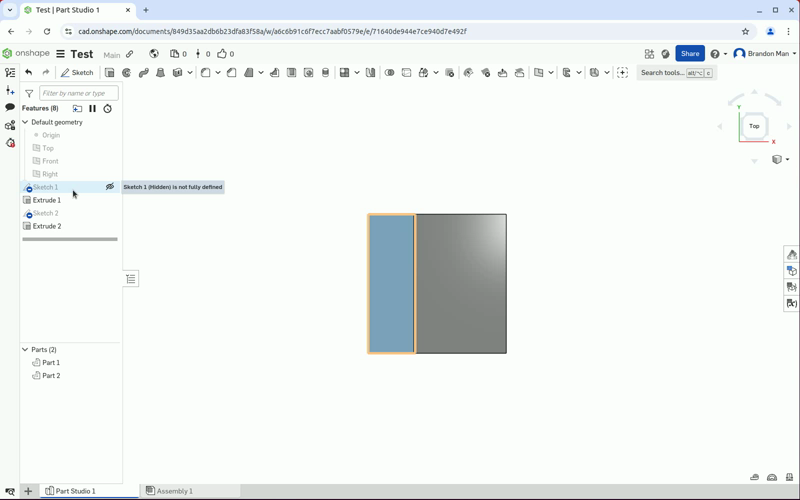
click(73, 189)
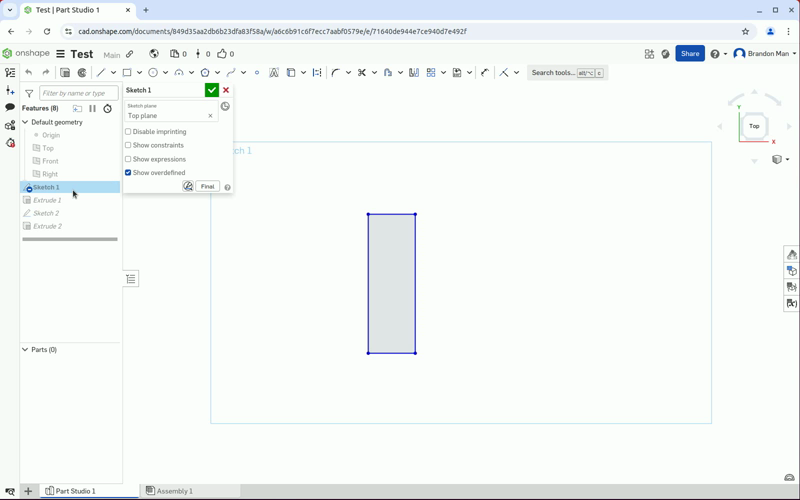
mouse_move(229, 92)
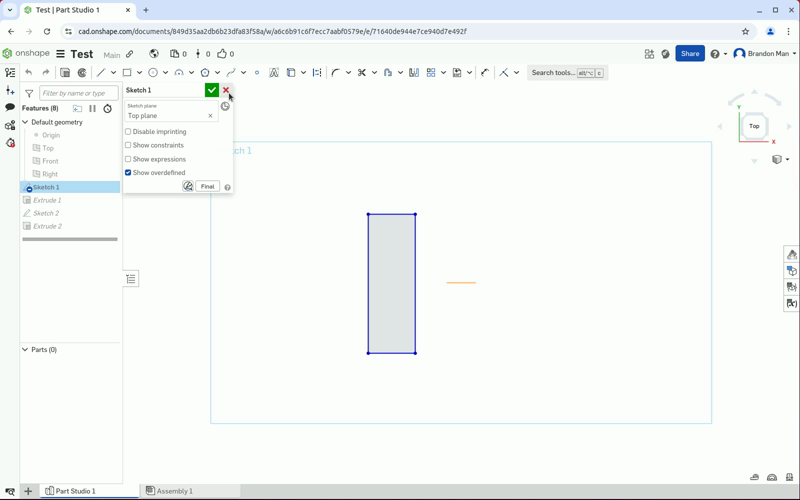
click(229, 92)
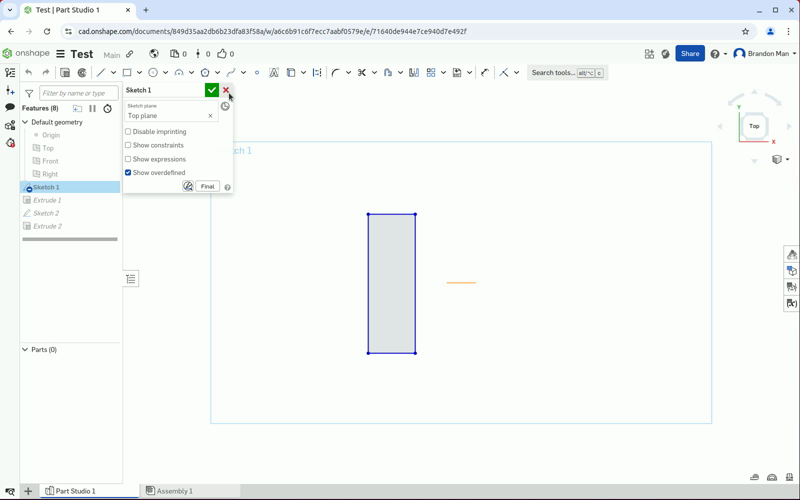
key(shift+s)
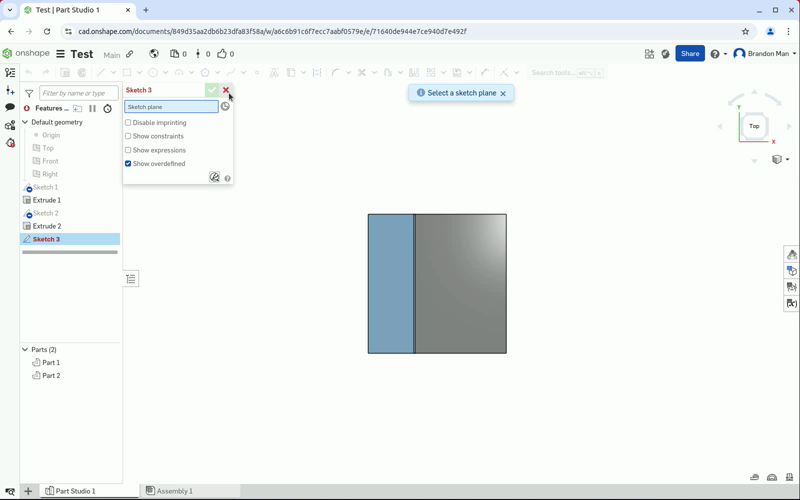
mouse_move(73, 150)
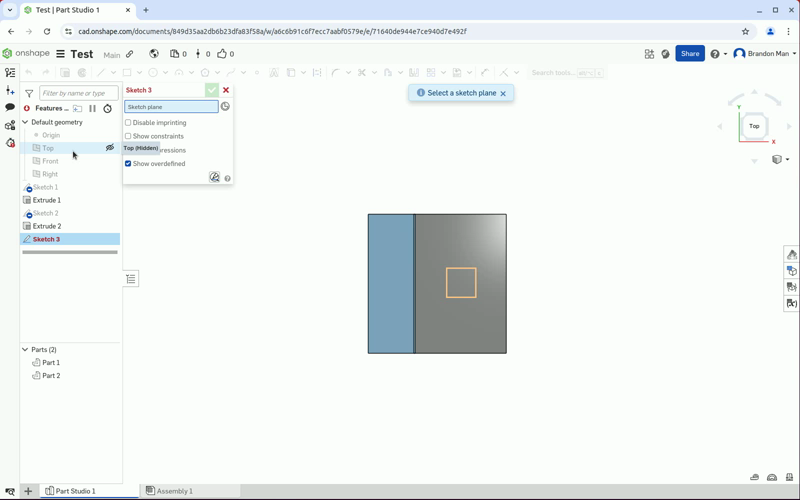
click(73, 150)
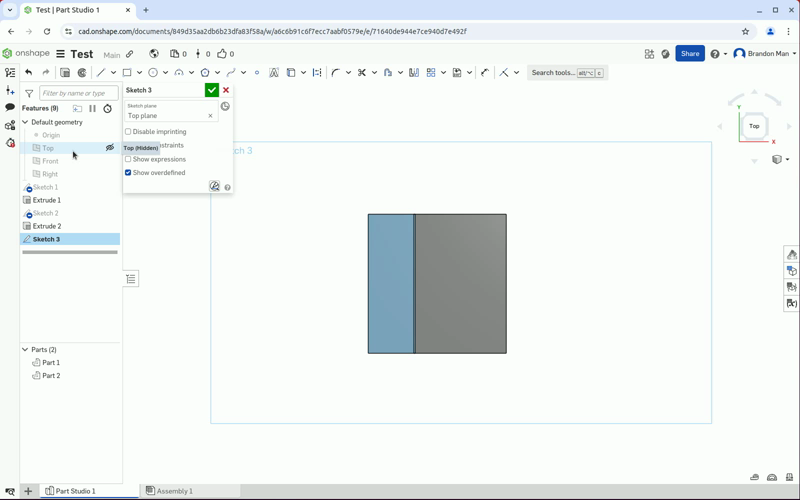
mouse_move(73, 352)
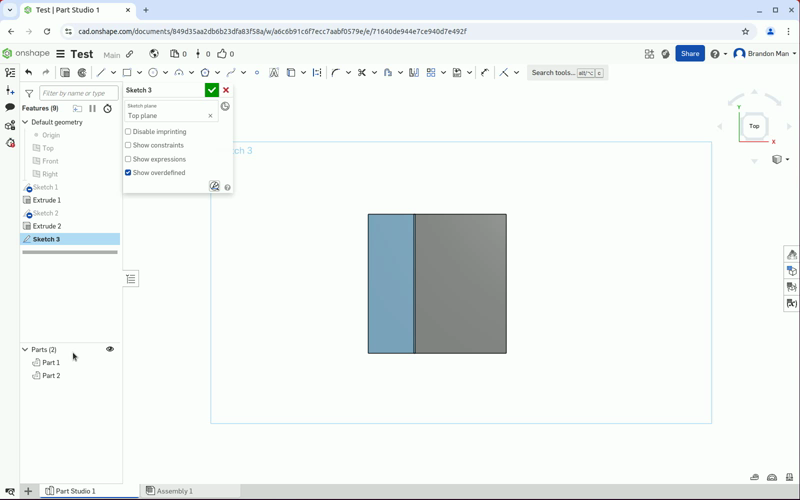
key(y)
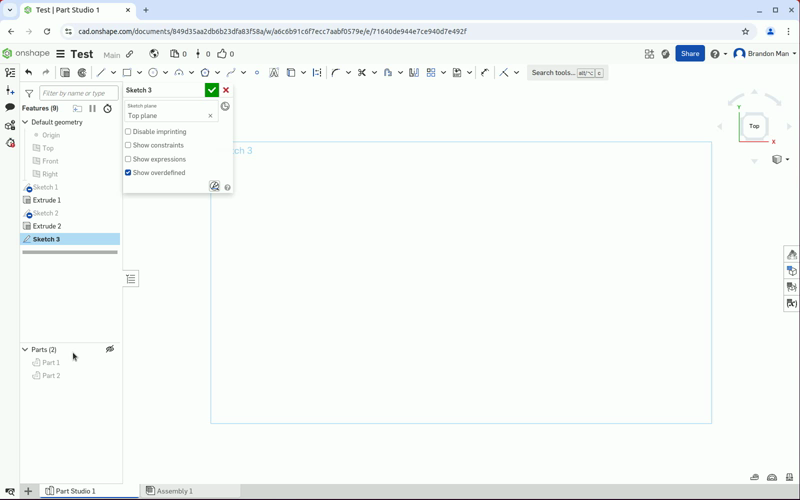
key(l)
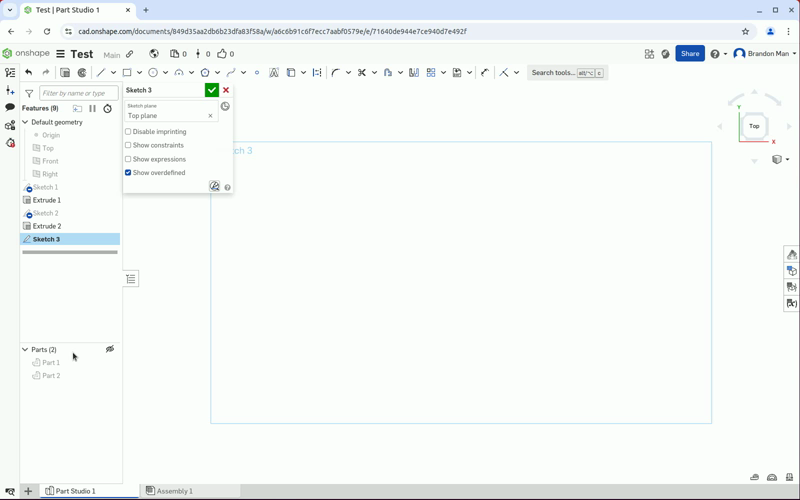
key_down(shift)
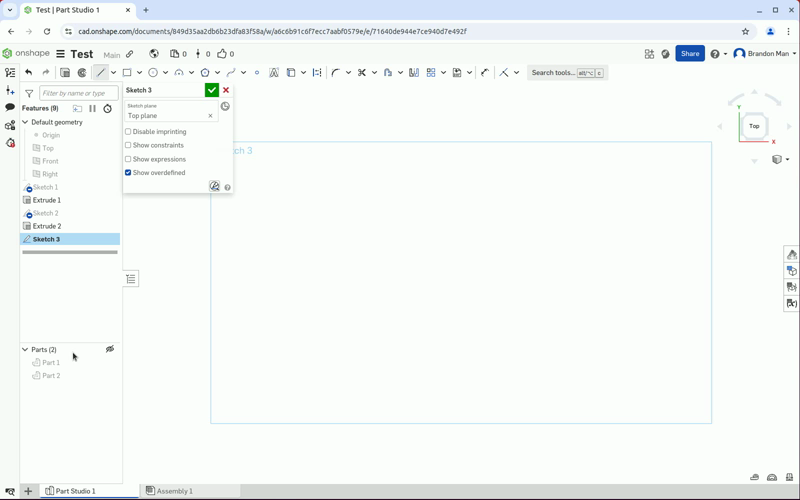
mouse_move(507, 353)
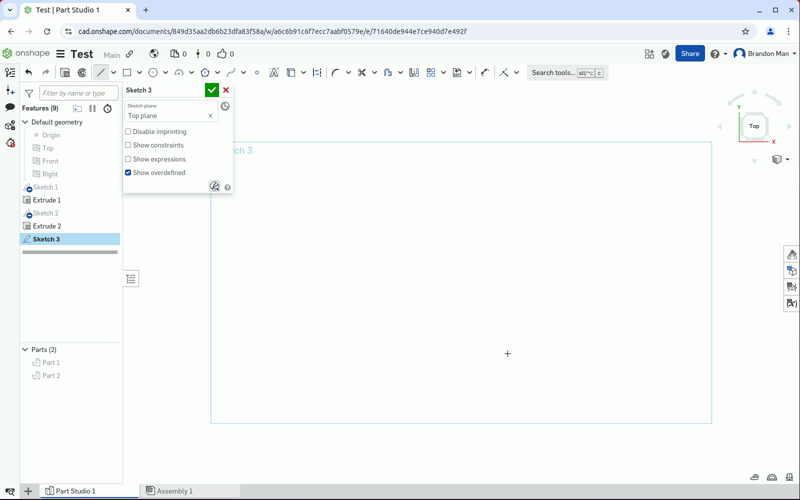
click(507, 353)
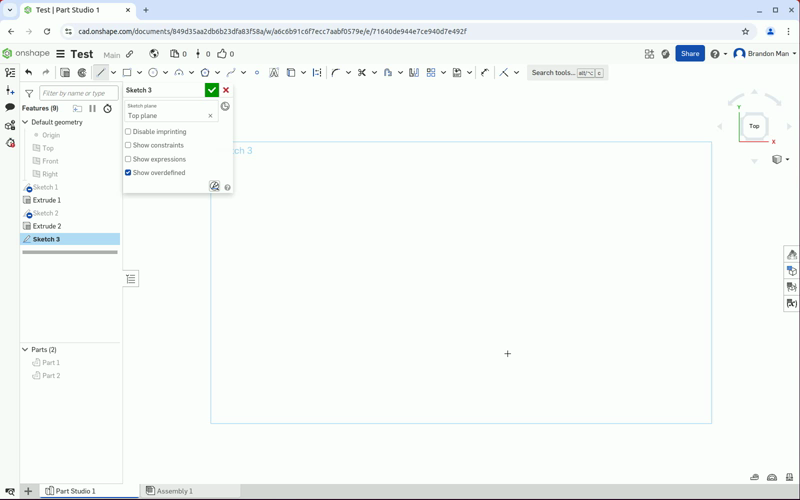
key_up(shift)
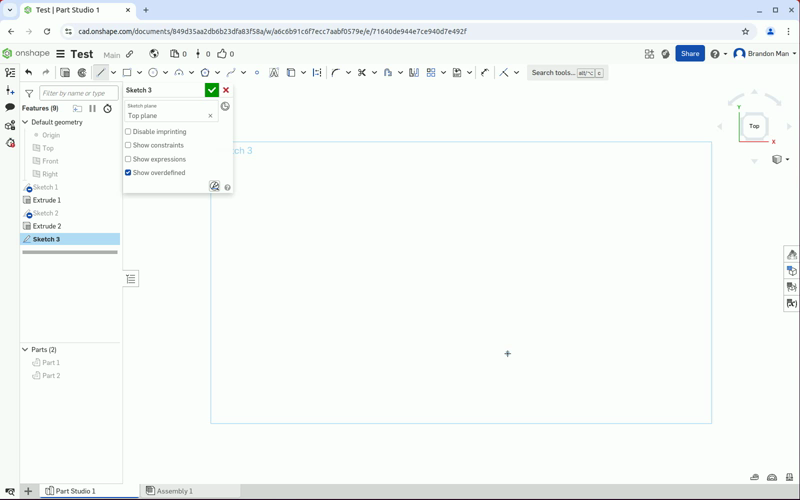
key_down(shift)
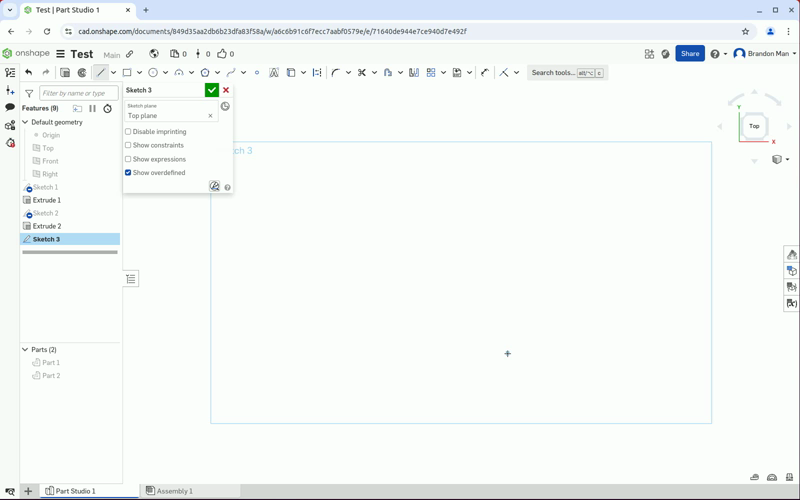
mouse_move(537, 353)
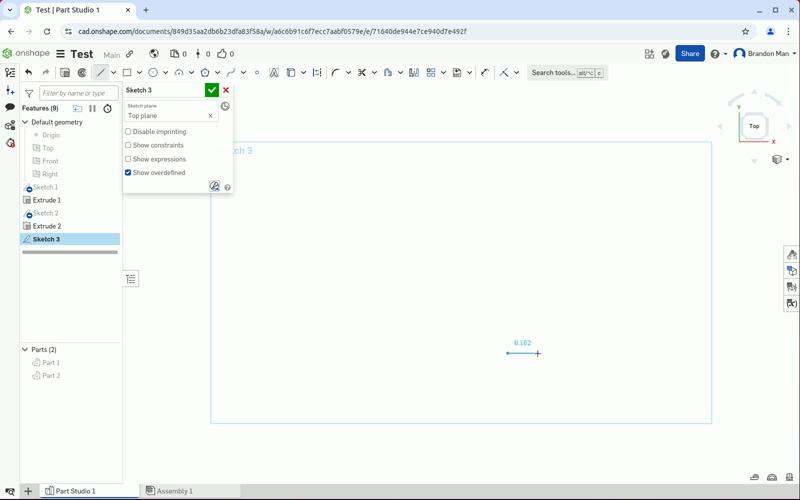
mouse_move(554, 353)
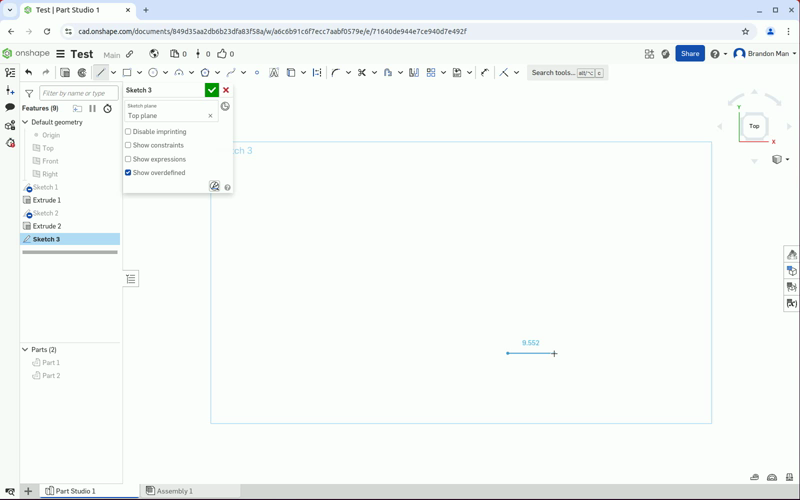
click(554, 353)
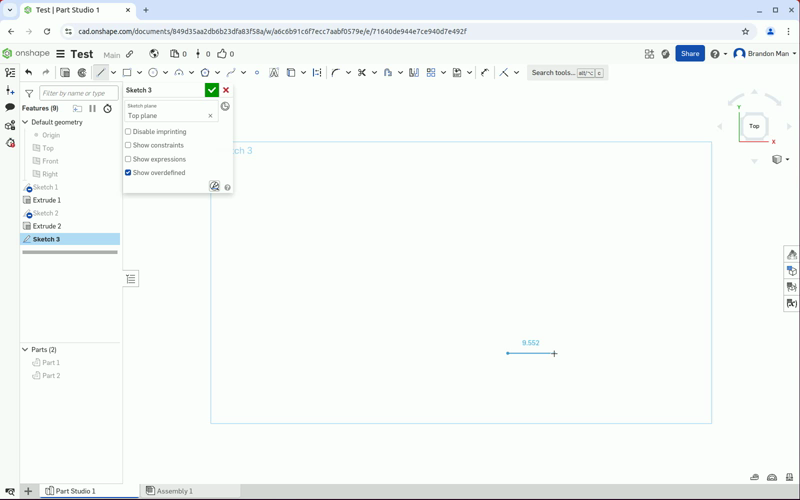
key_up(shift)
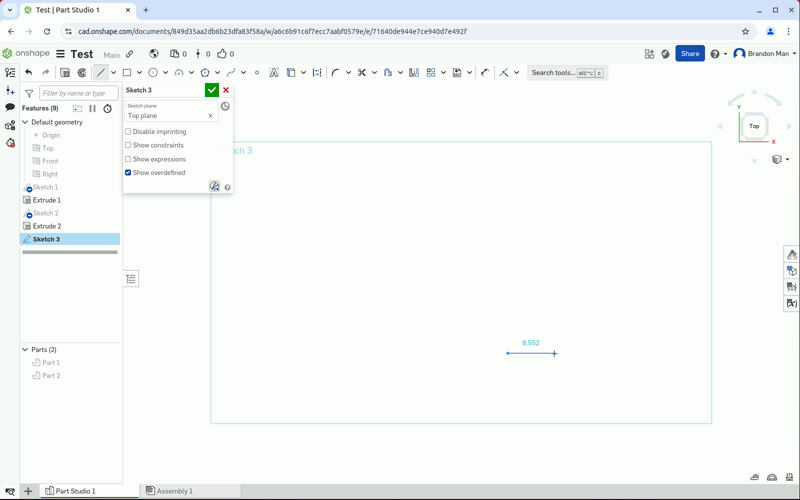
key_down(shift)
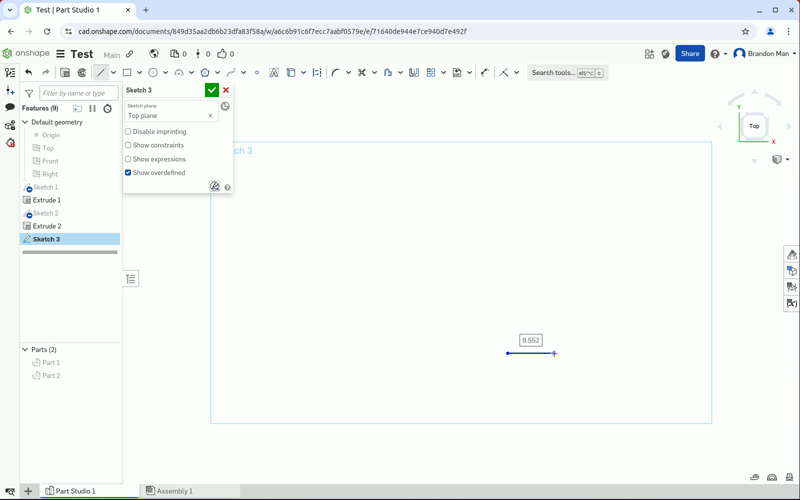
mouse_move(554, 214)
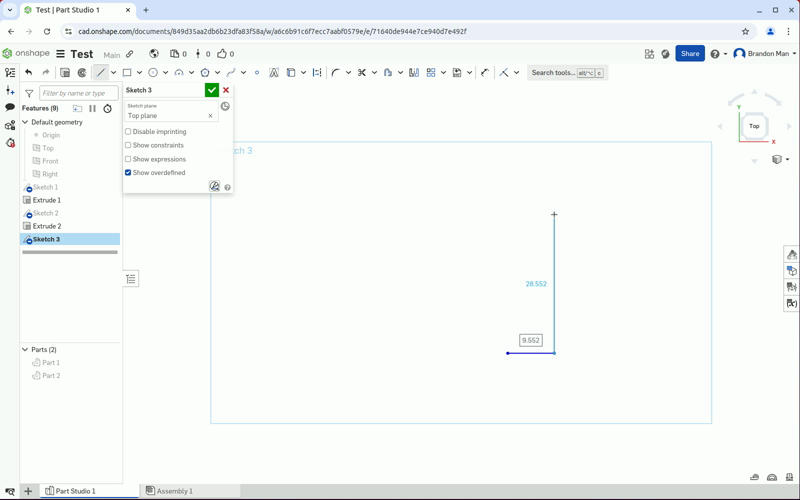
click(554, 214)
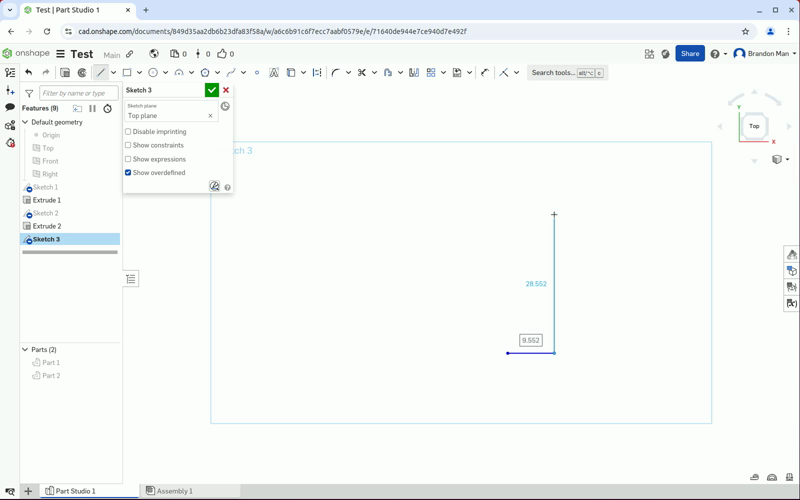
key_up(shift)
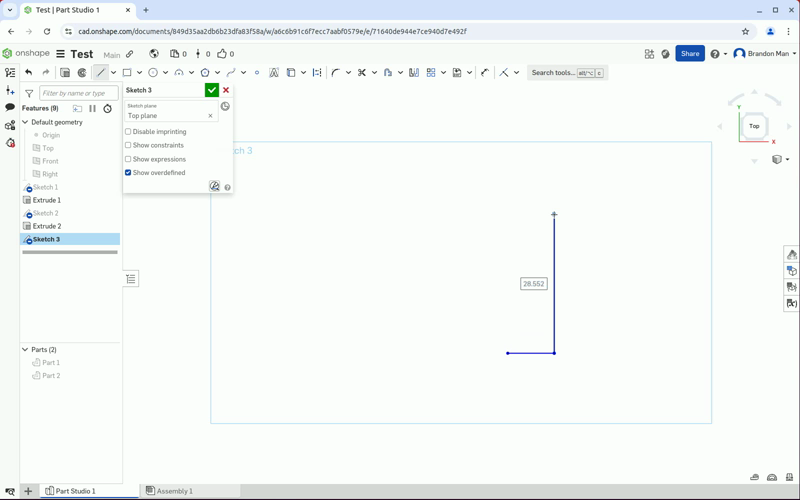
key_down(shift)
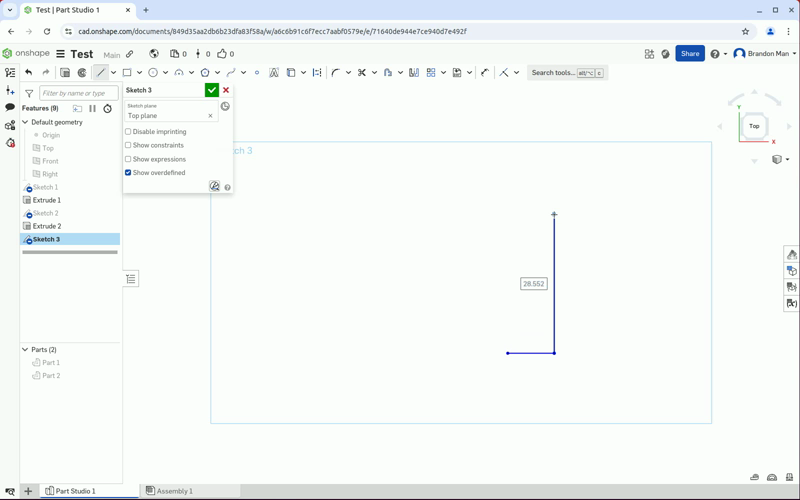
mouse_move(584, 214)
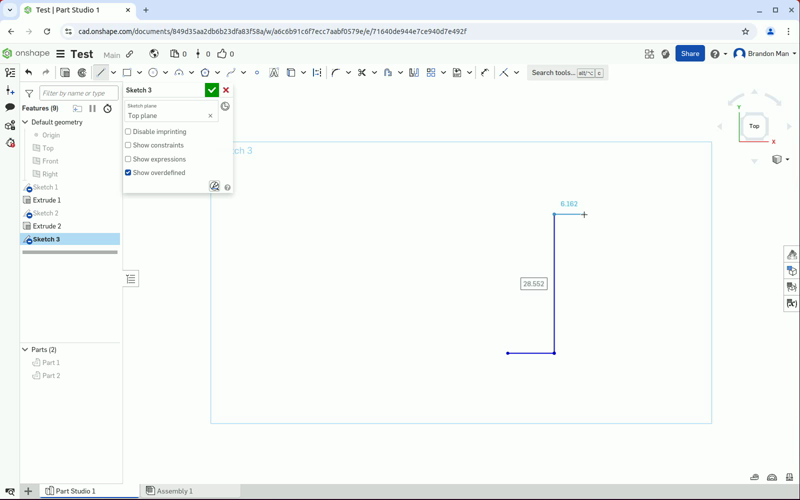
mouse_move(507, 214)
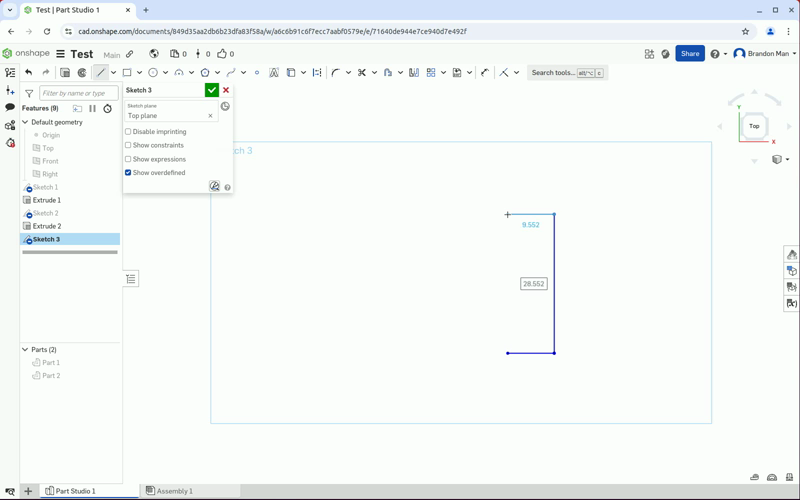
click(507, 214)
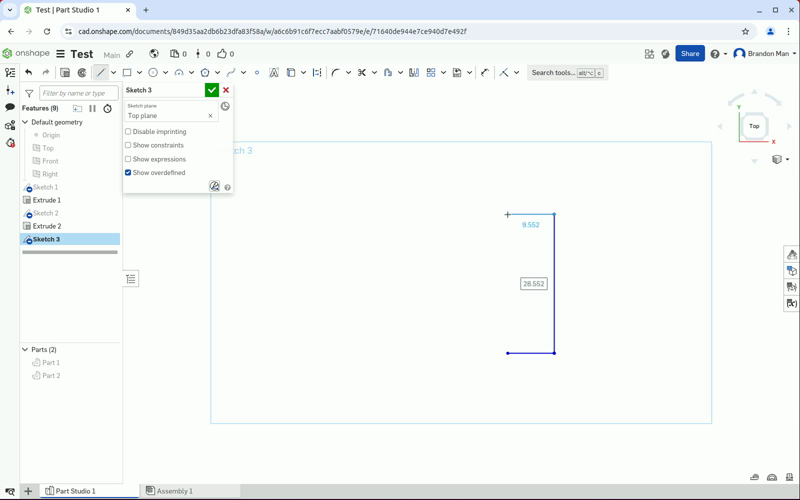
key_up(shift)
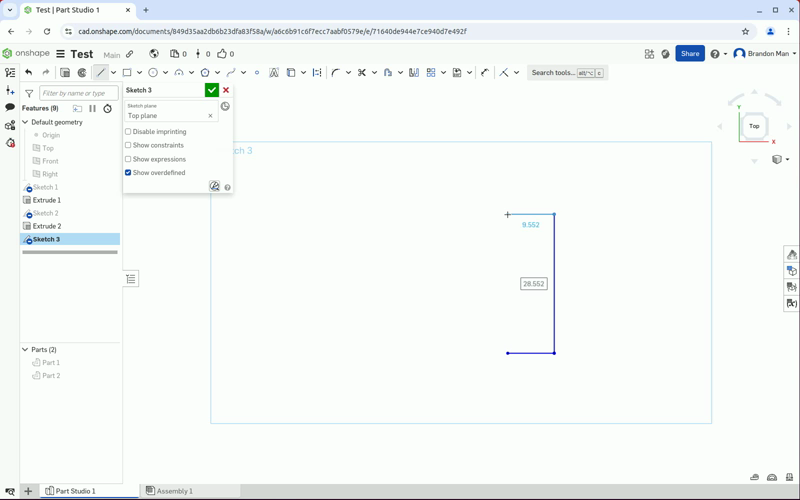
key_down(shift)
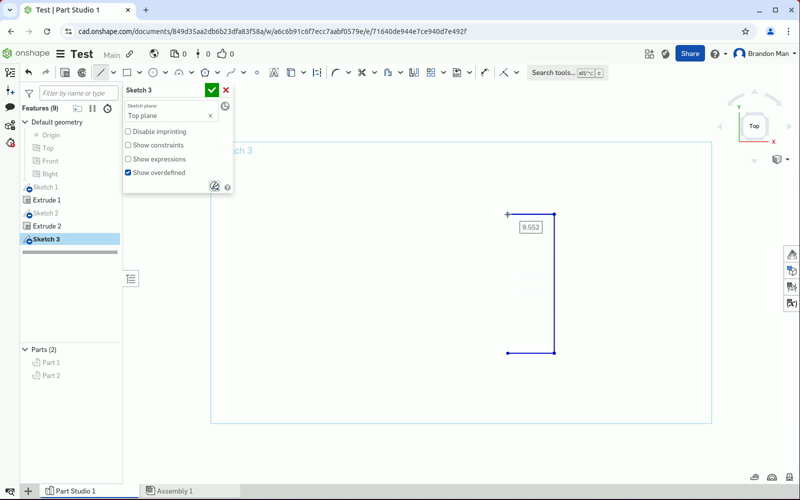
mouse_move(507, 353)
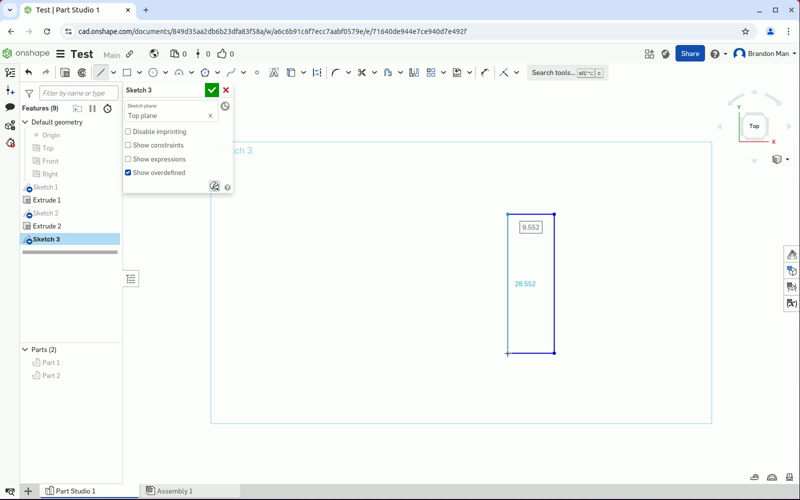
key_up(shift)
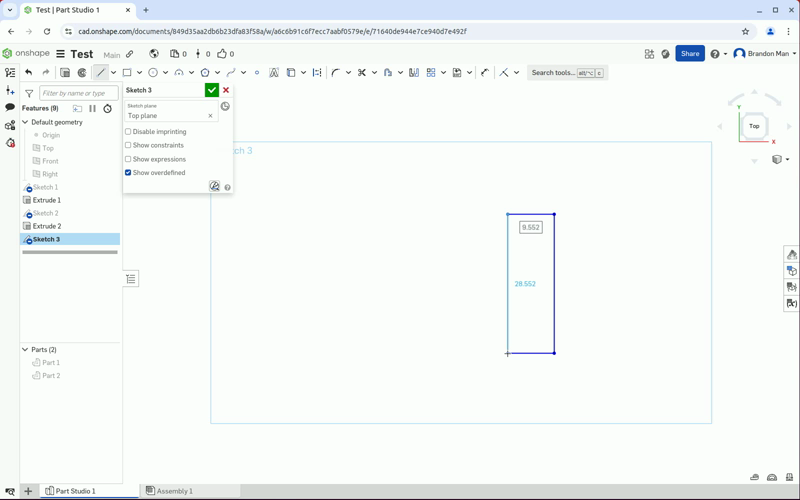
click(507, 353)
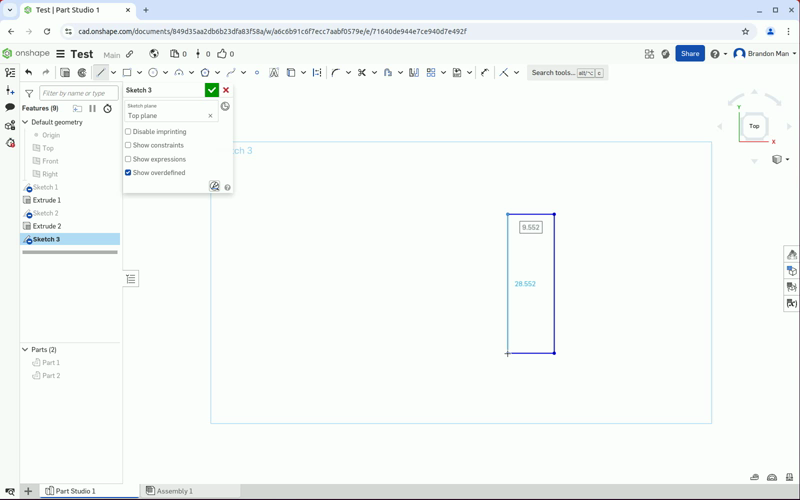
key(esc)
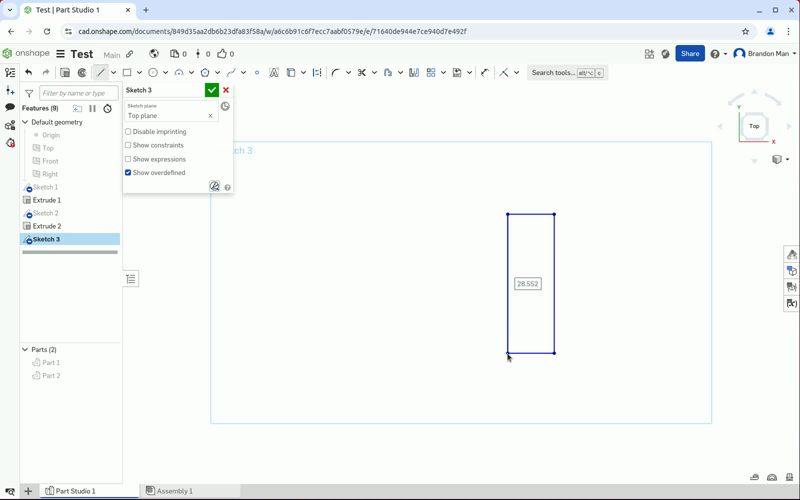
mouse_move(534, 307)
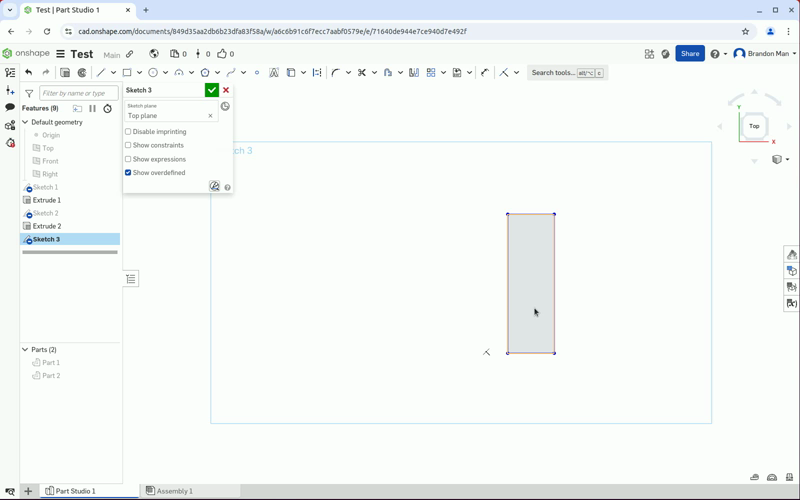
click(534, 307)
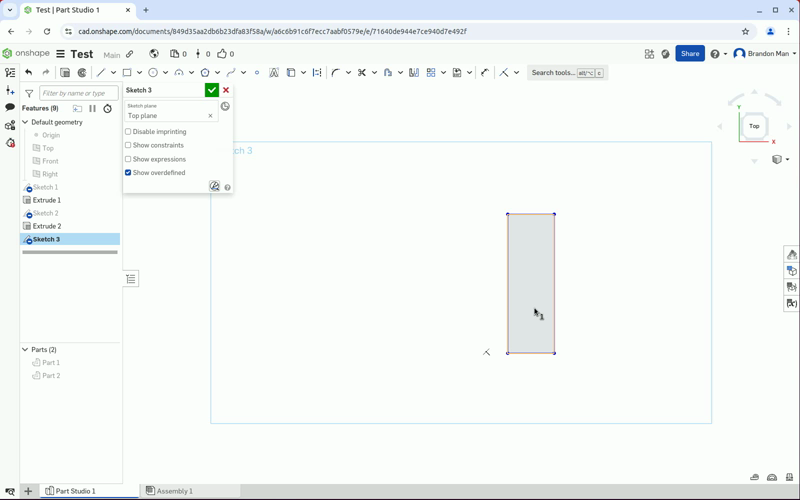
mouse_move(73, 352)
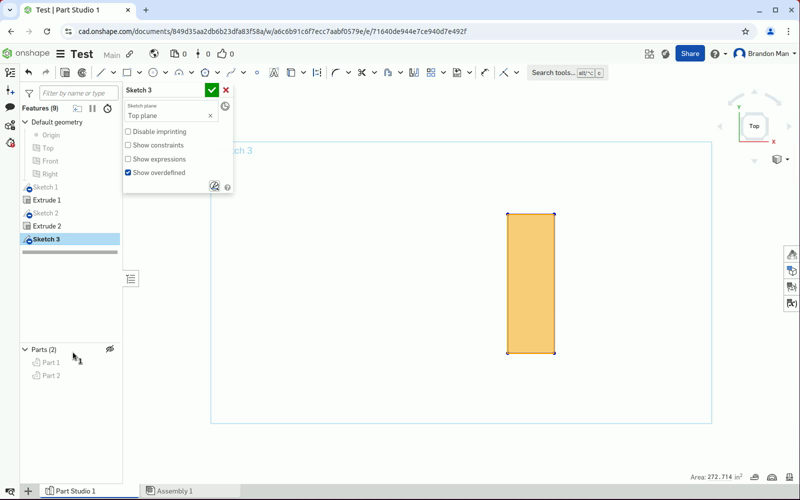
key(shift+y)
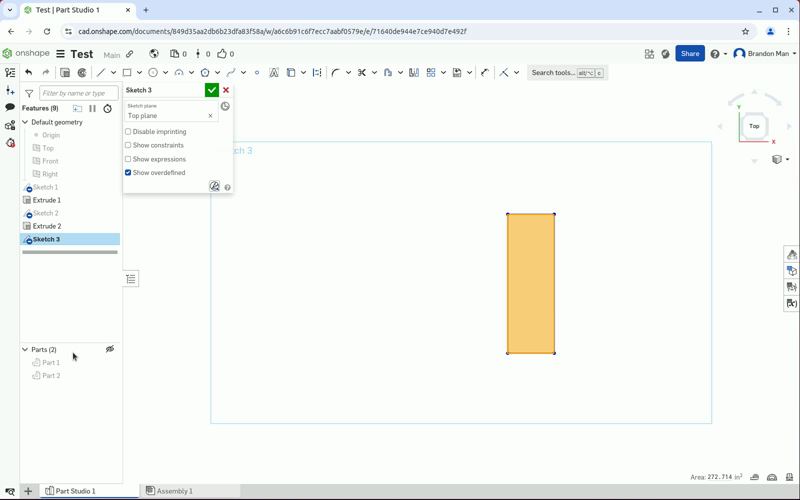
key(shift+e)
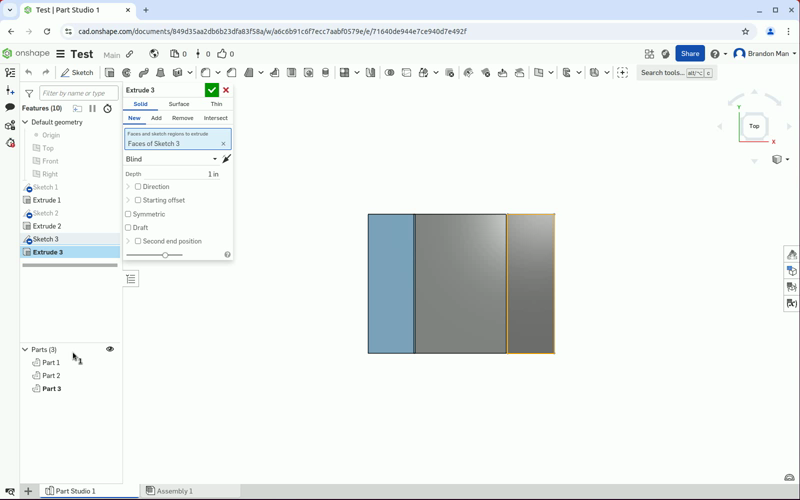
mouse_move(143, 106)
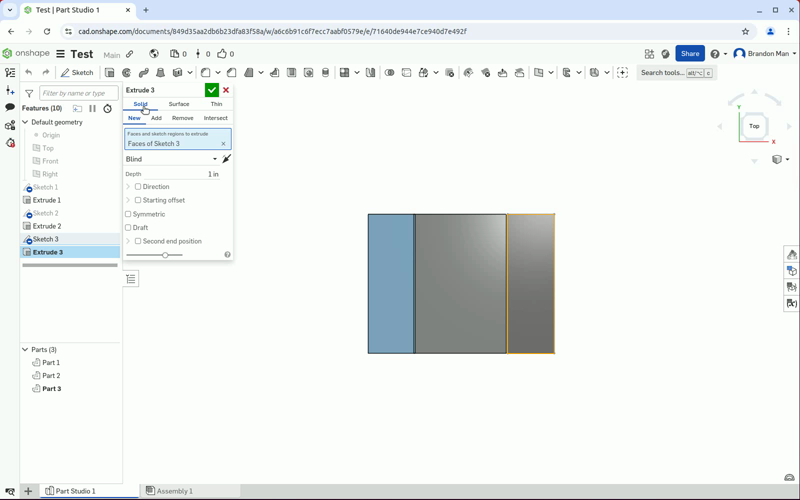
click(143, 106)
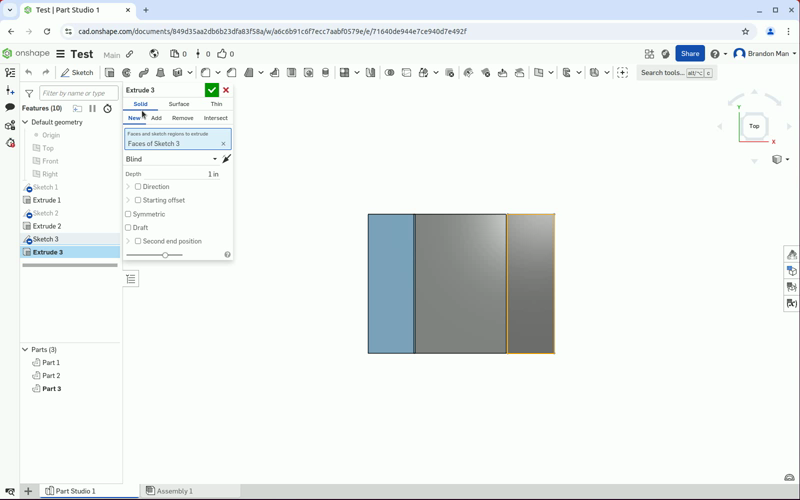
mouse_move(137, 120)
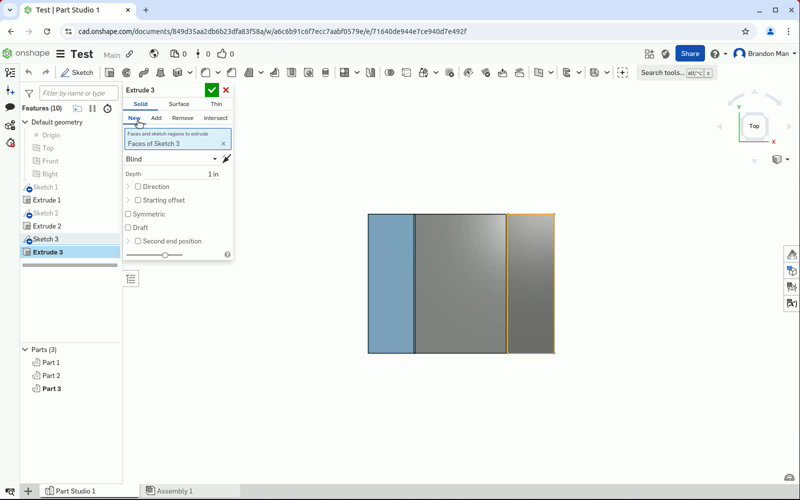
click(137, 120)
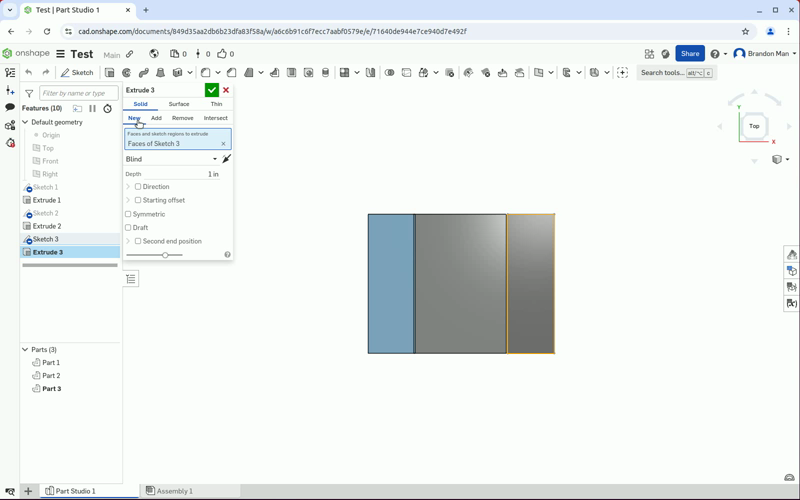
key(tab, 4)
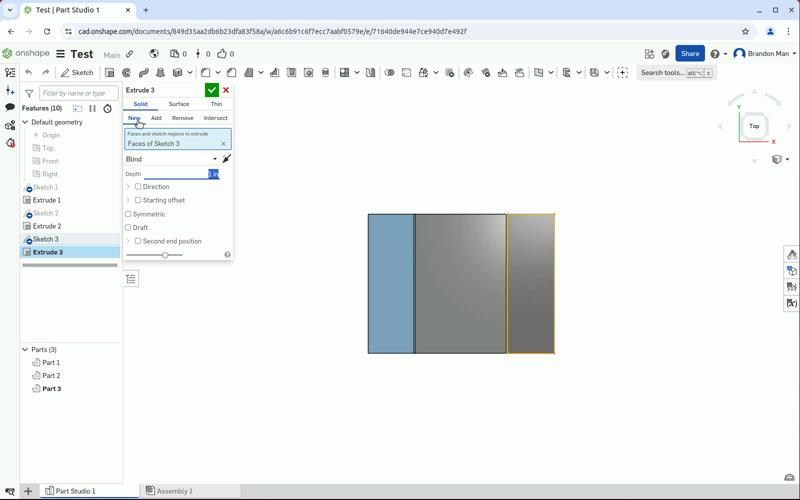
text(3.129)
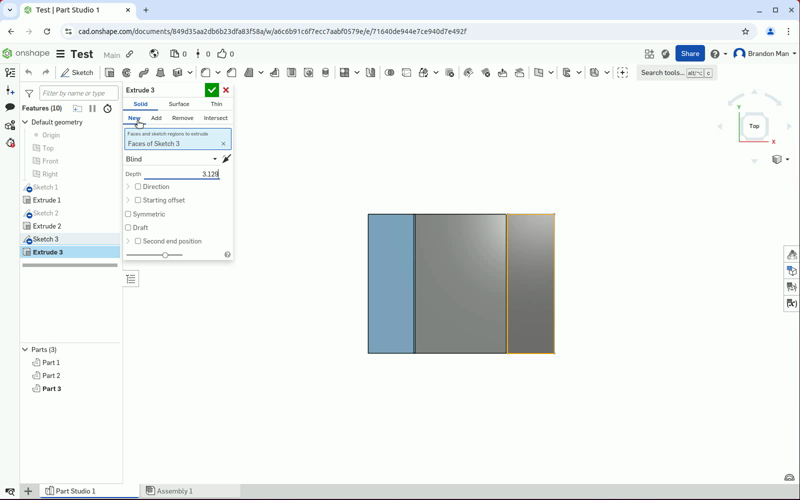
key(enter)
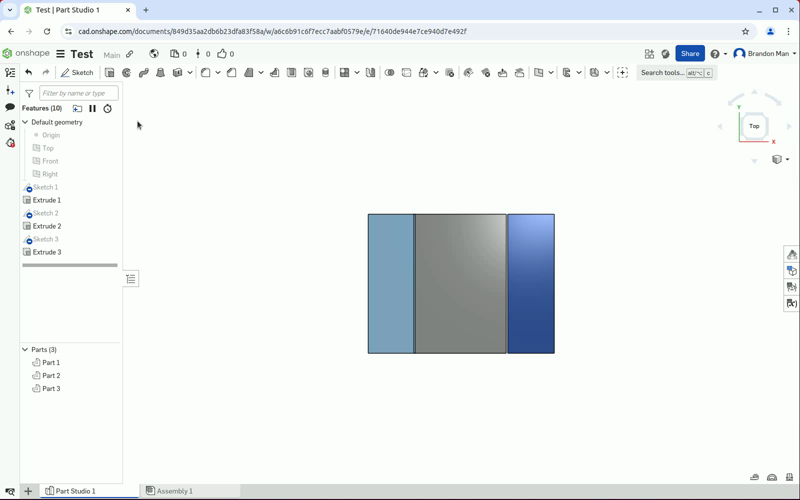
key(shift+h)
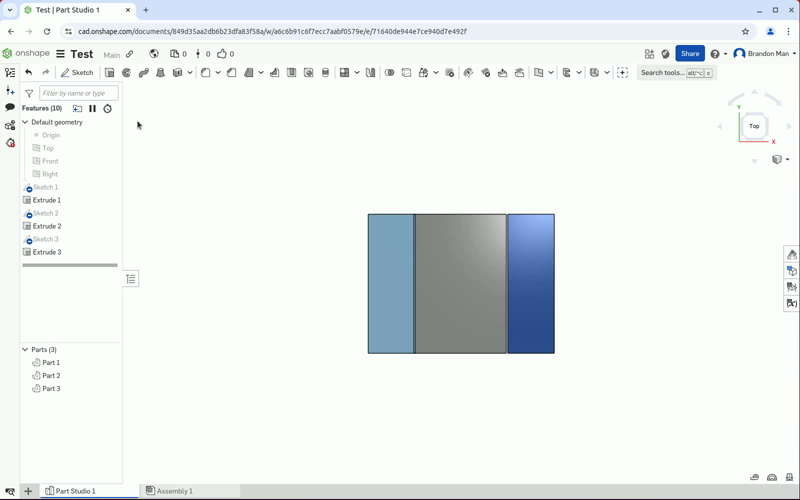
key(shift+h)
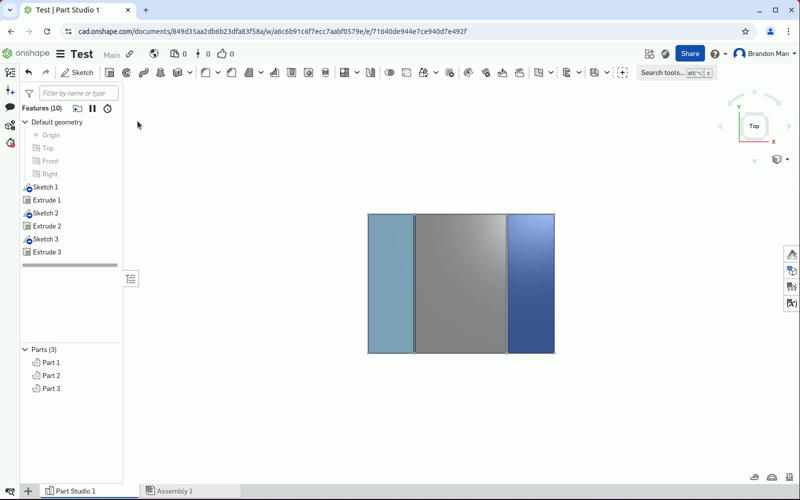
key(shift+7)
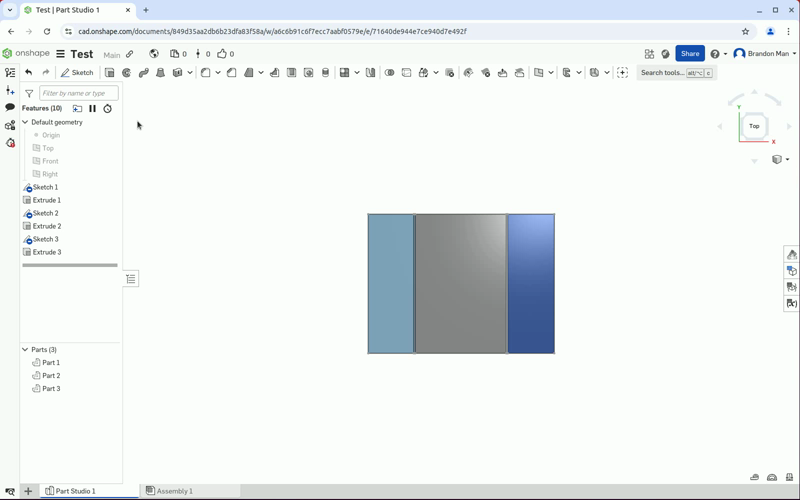
key(up, 3)
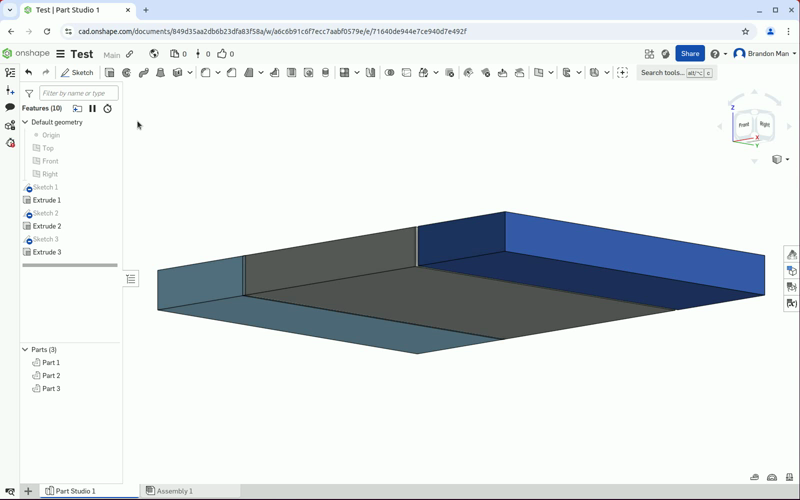
key(left, 3)
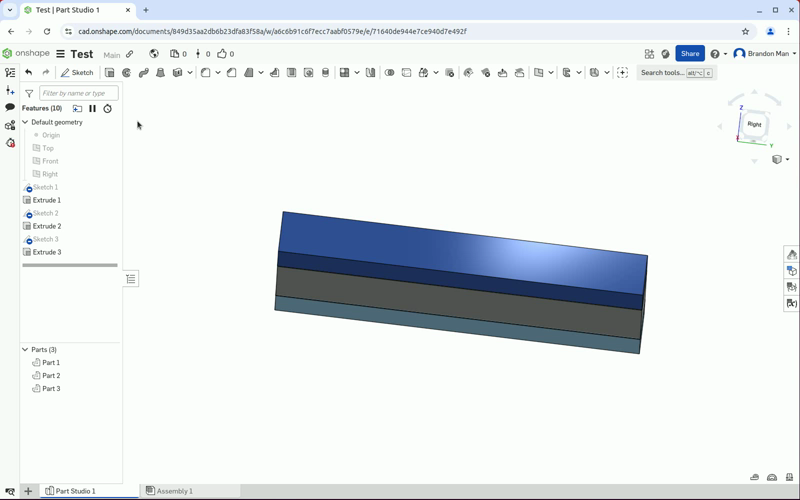
key(right, 3)
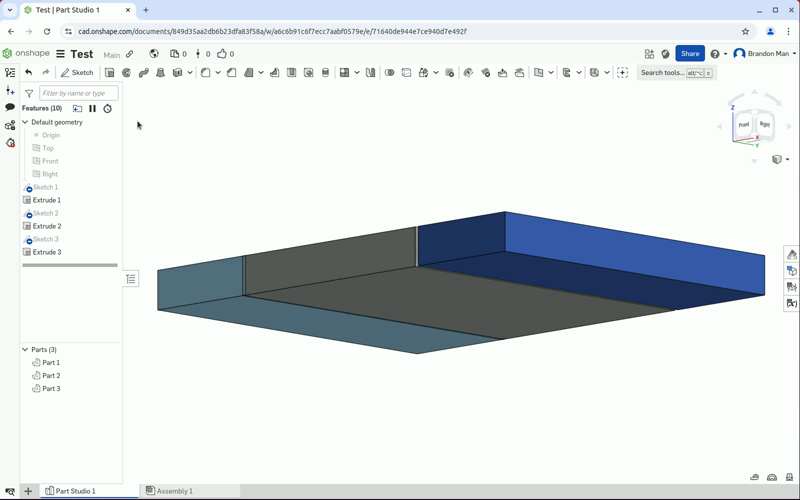
key(down, 3)
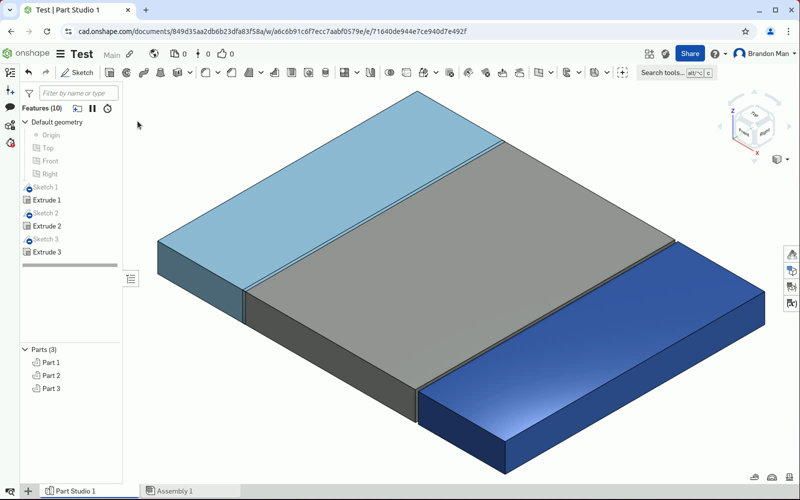
mouse_move(73, 189)
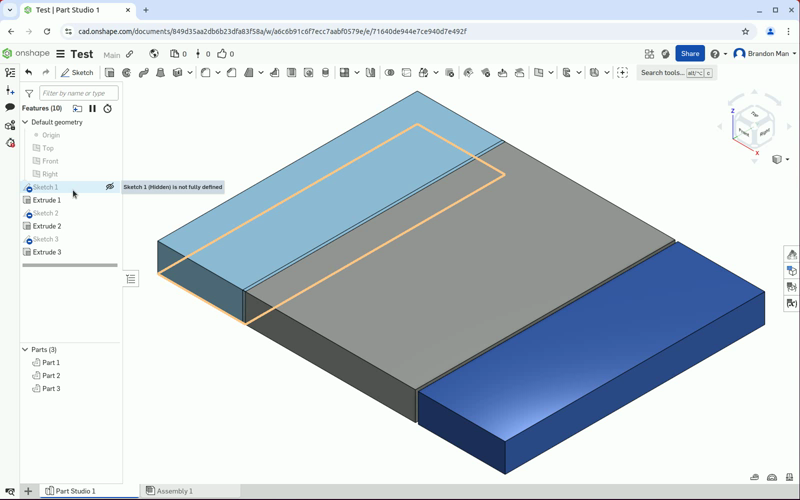
click(73, 189)